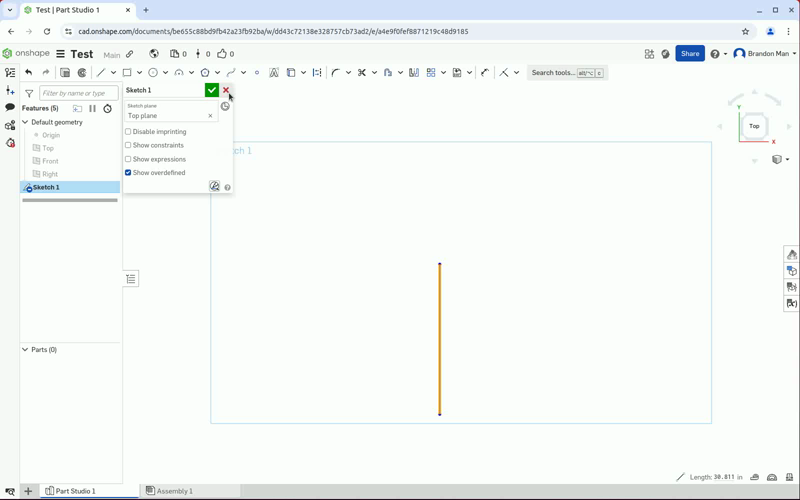
key(shift+h)
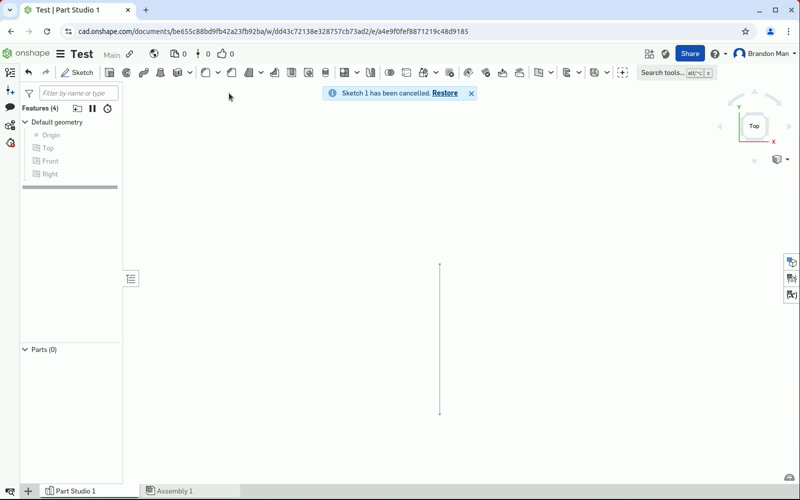
mouse_move(73, 352)
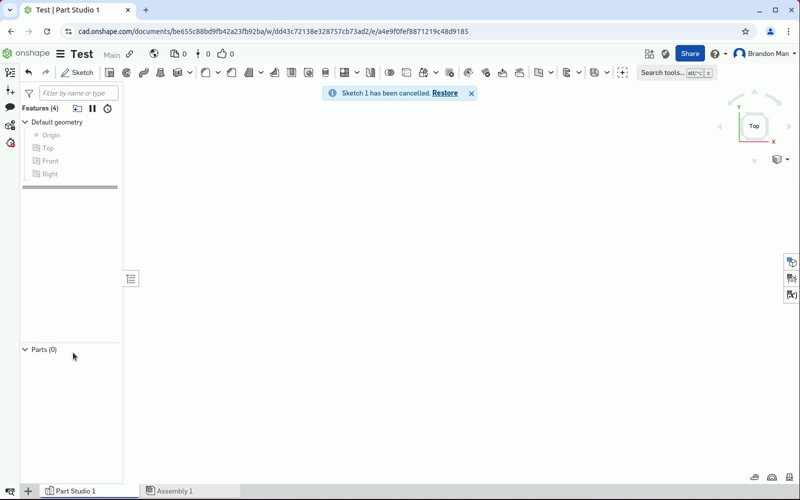
key(y)
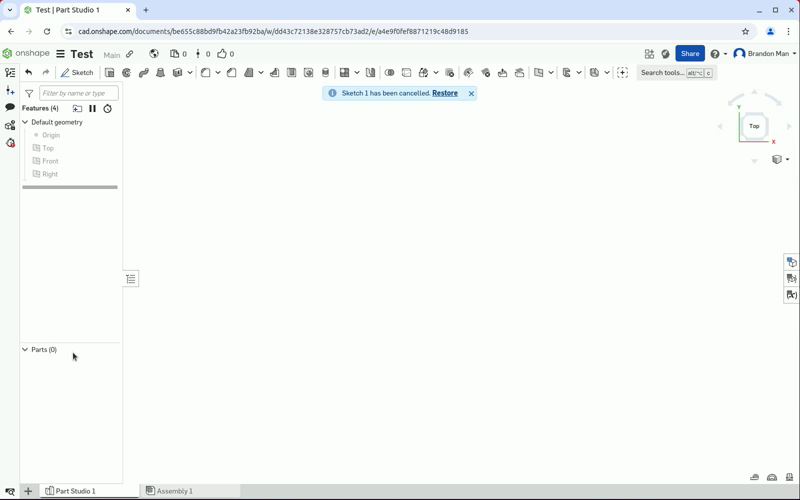
key(shift+p)
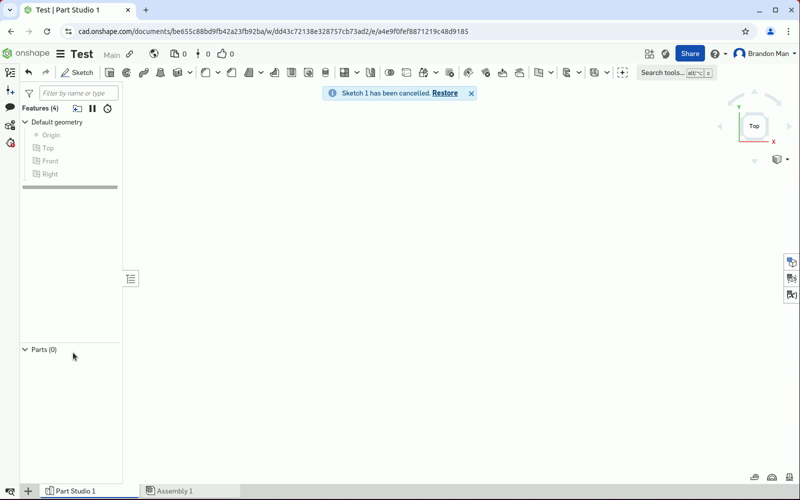
key(space)
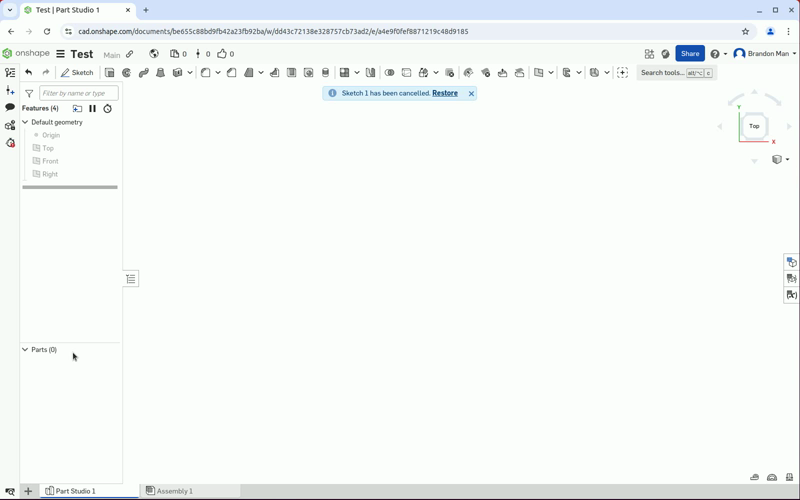
key_down(shift)
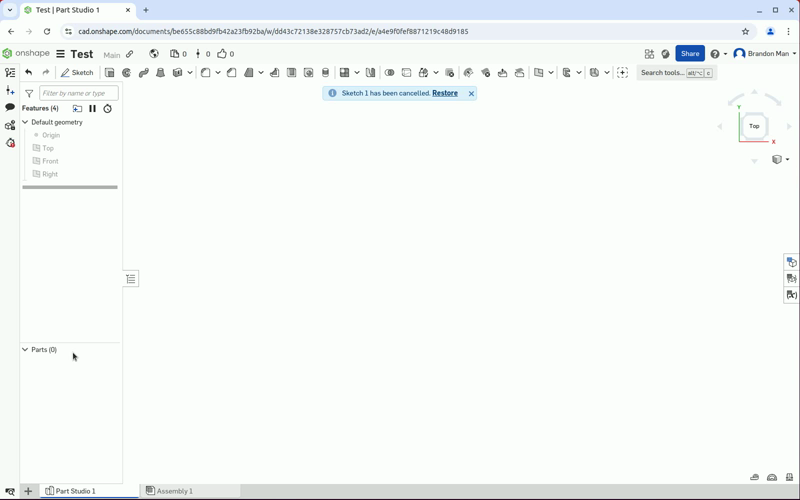
key(up)
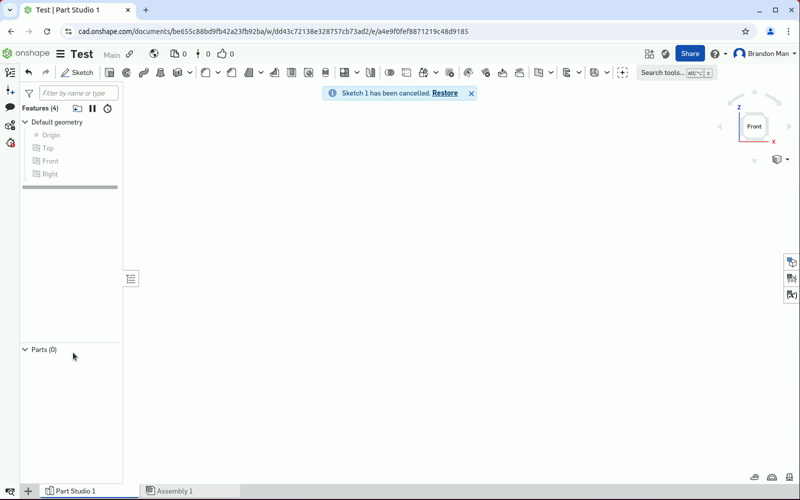
key_up(shift)
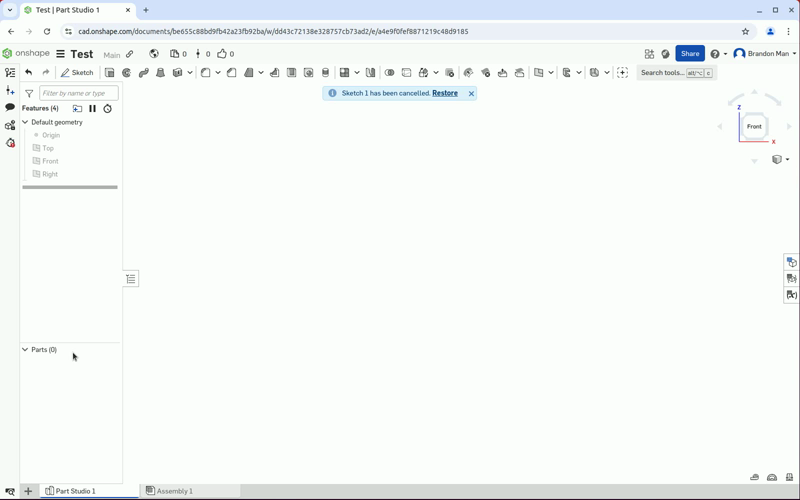
mouse_move(73, 352)
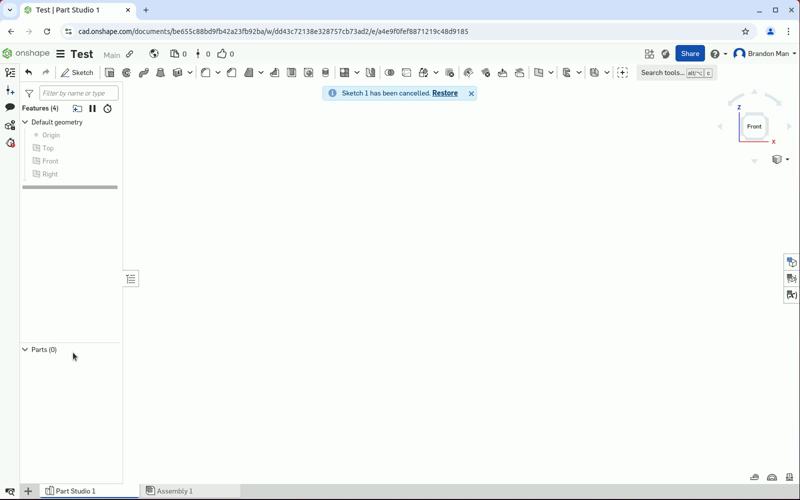
key(shift+y)
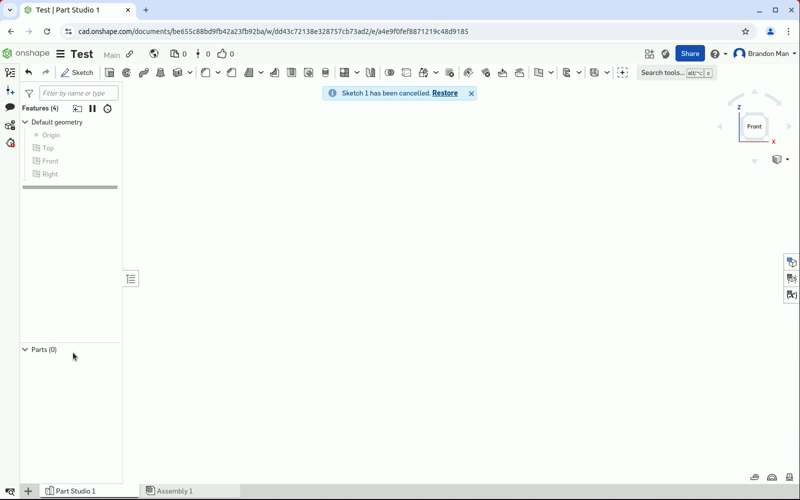
key(shift+s)
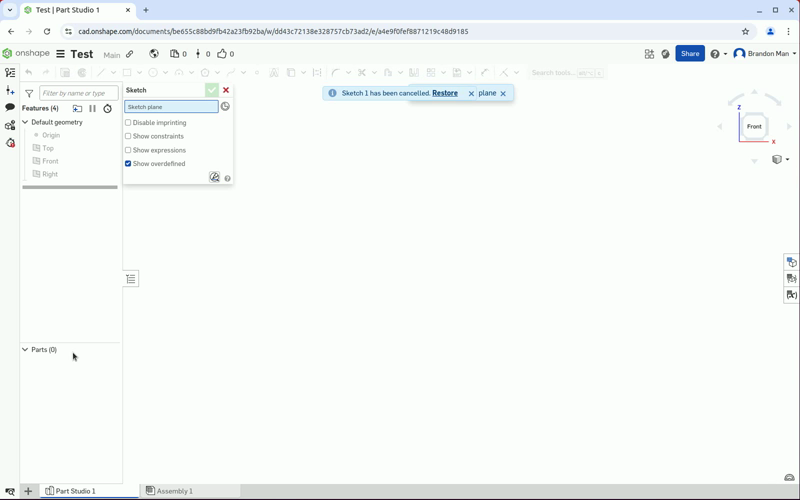
mouse_move(73, 163)
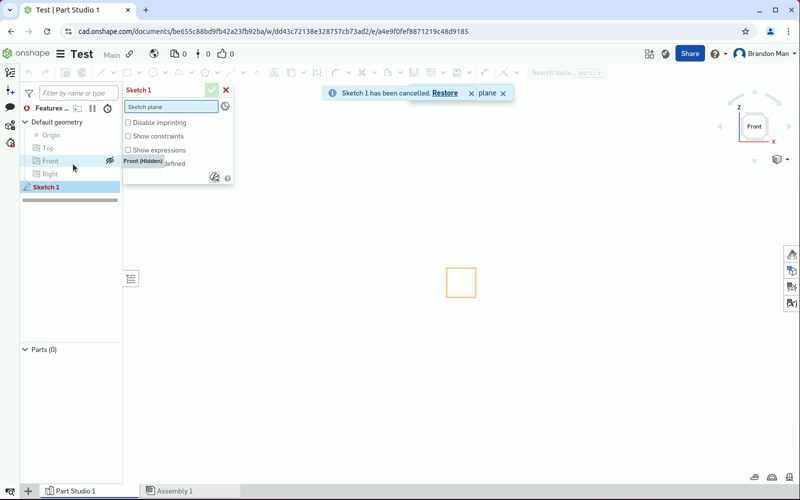
click(73, 163)
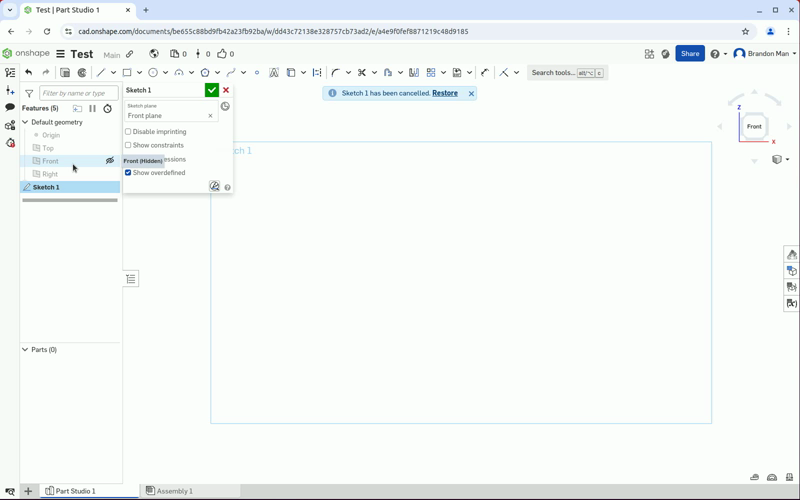
mouse_move(73, 352)
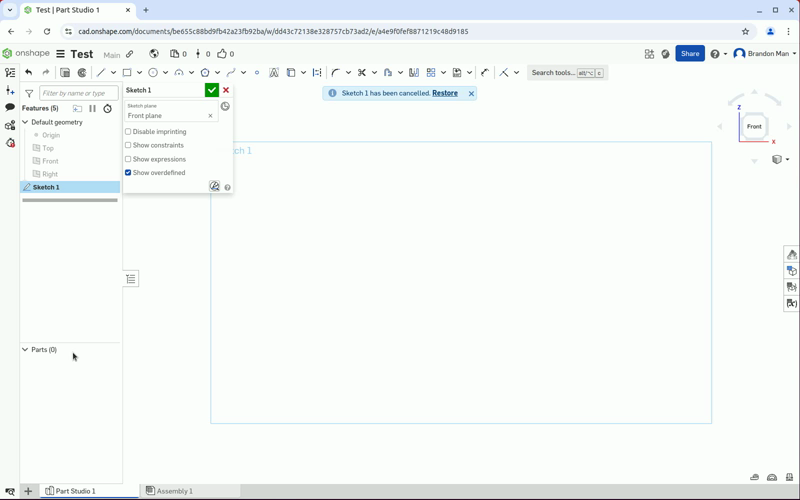
key(y)
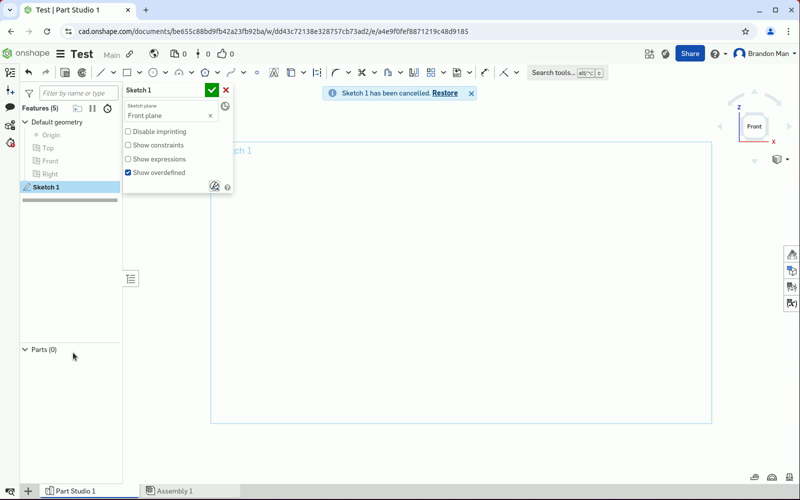
key(c)
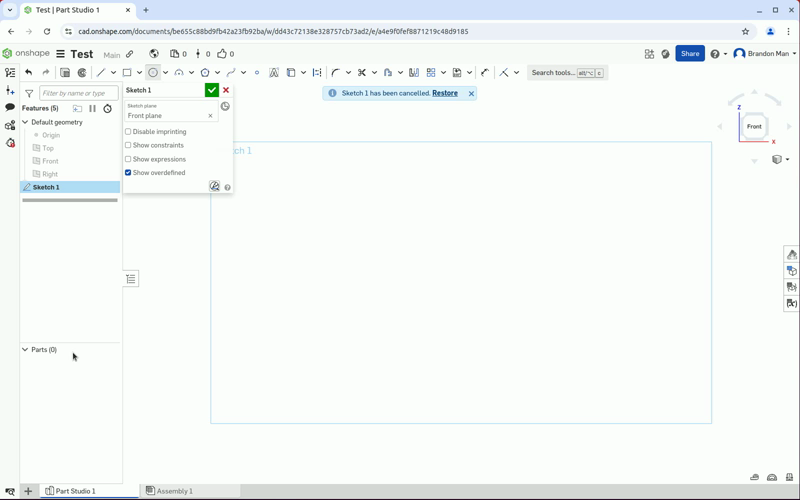
key_down(shift)
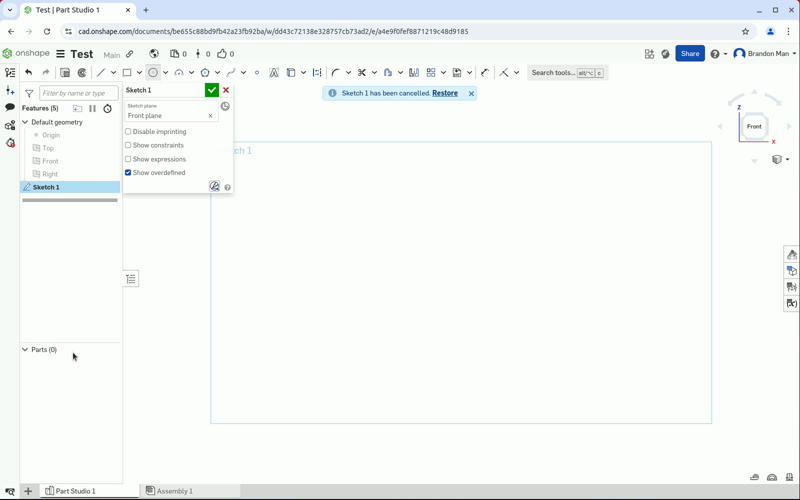
mouse_move(461, 282)
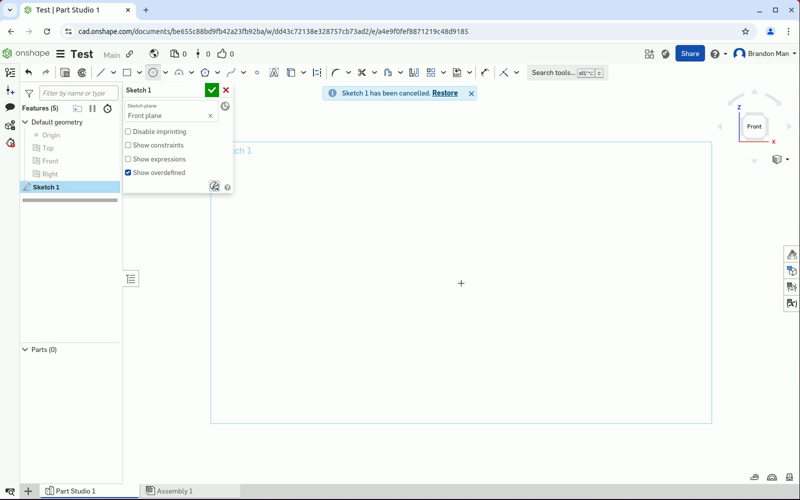
click(461, 282)
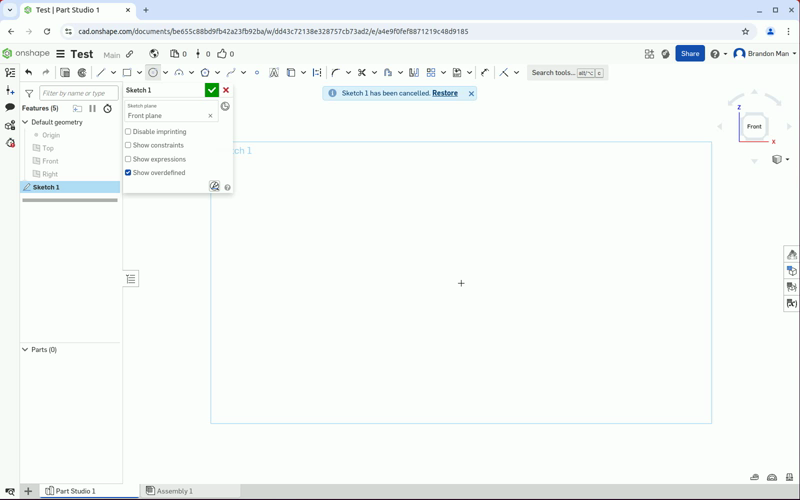
key_up(shift)
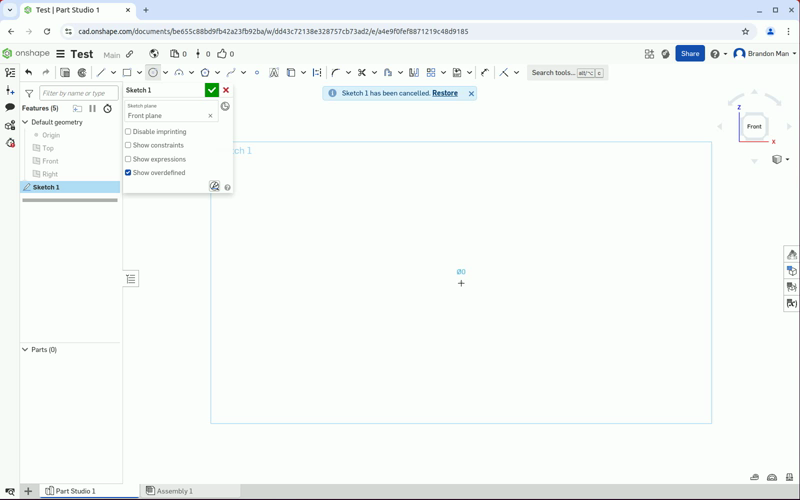
mouse_move(497, 282)
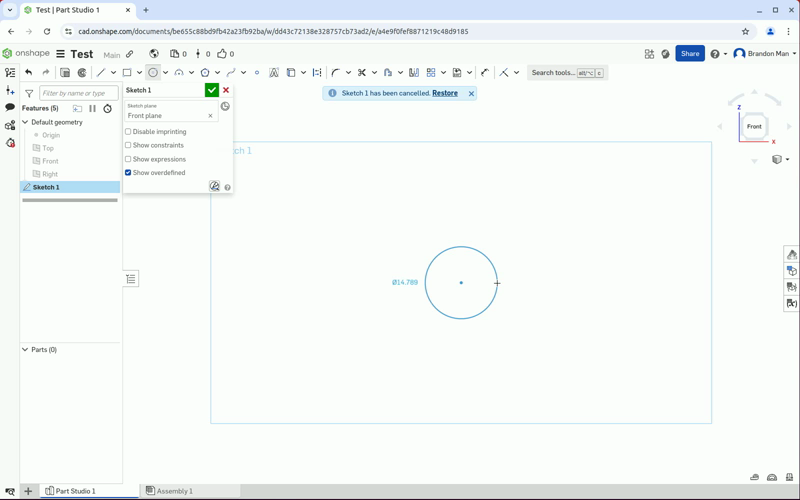
click(497, 282)
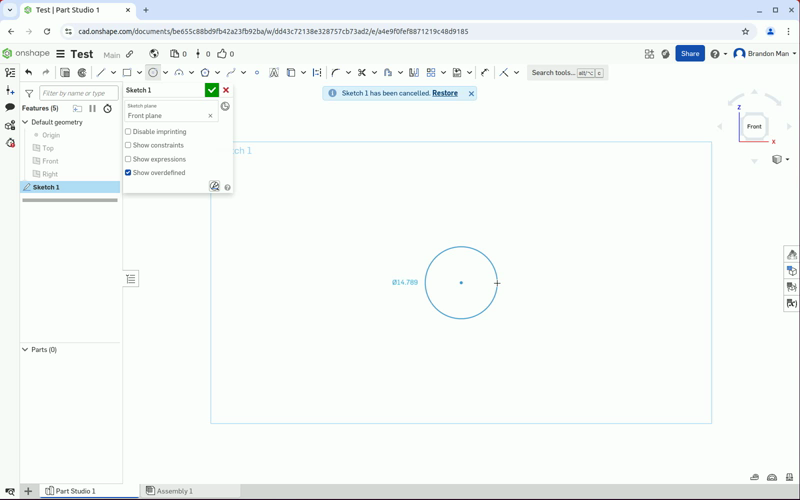
key(esc)
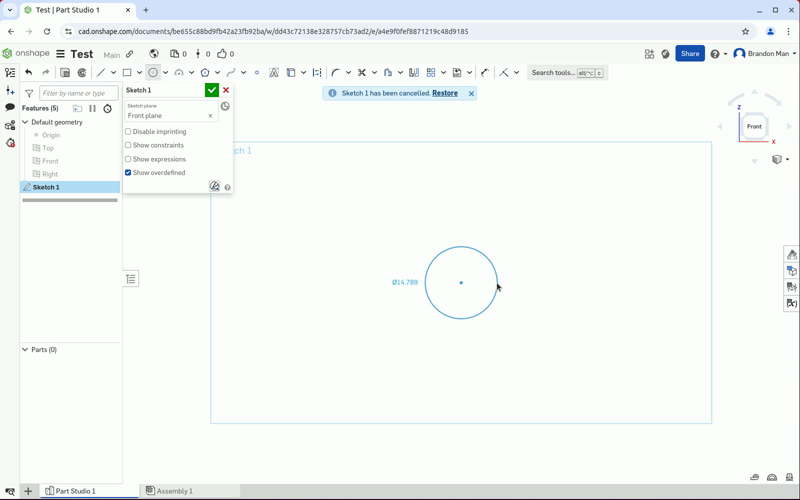
key(c)
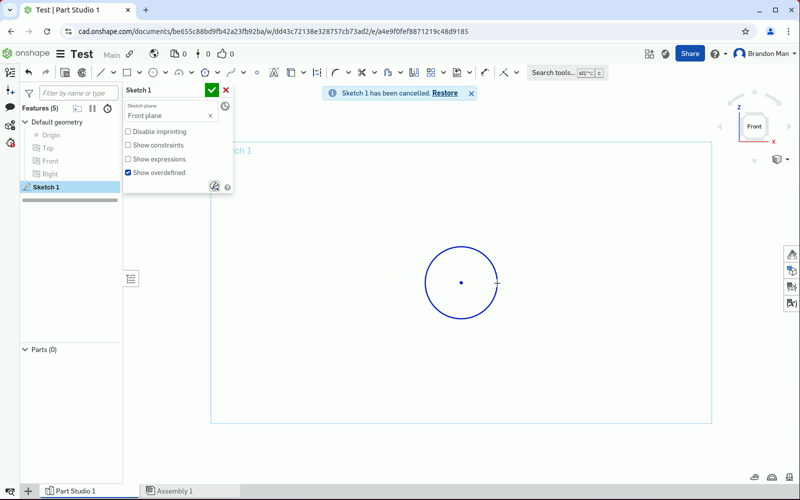
key_down(shift)
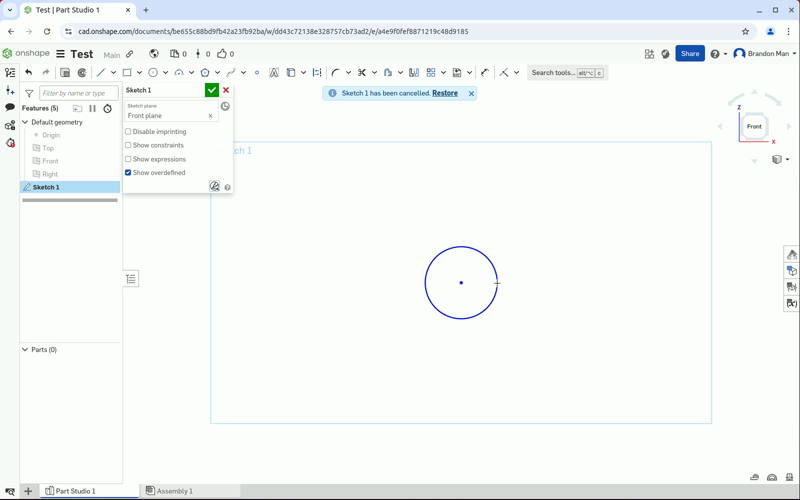
mouse_move(461, 282)
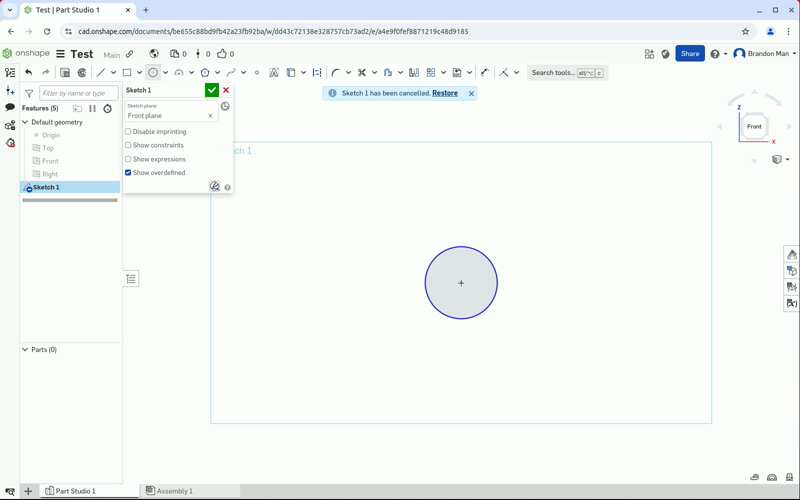
click(461, 282)
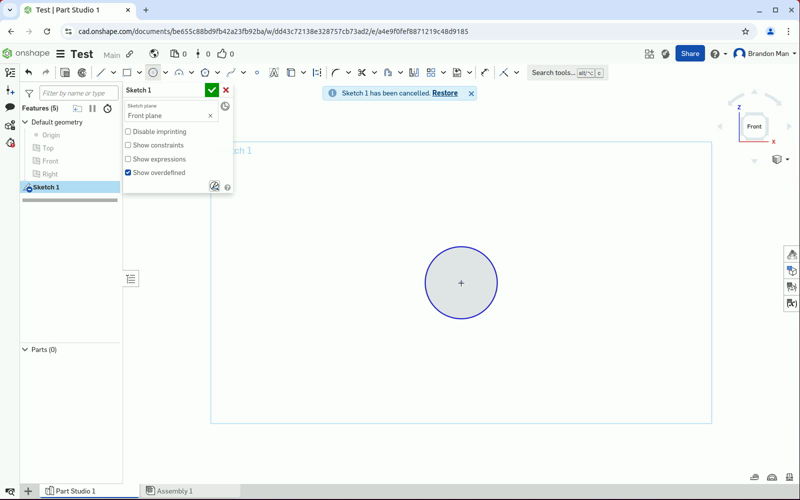
key_up(shift)
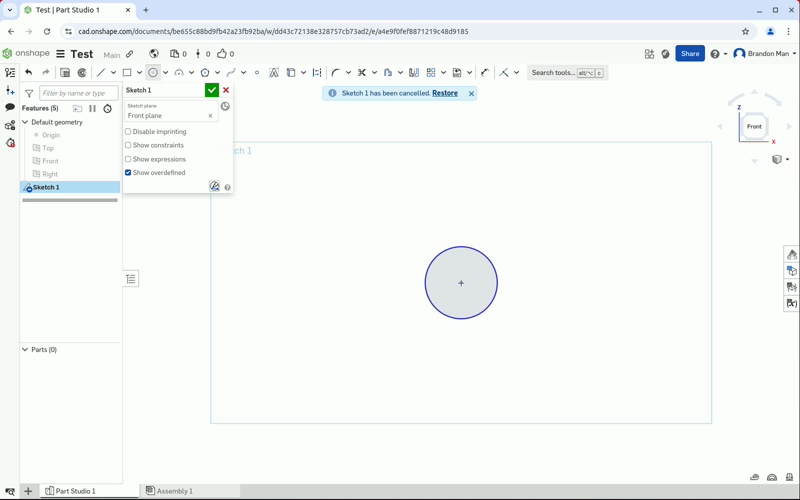
mouse_move(479, 282)
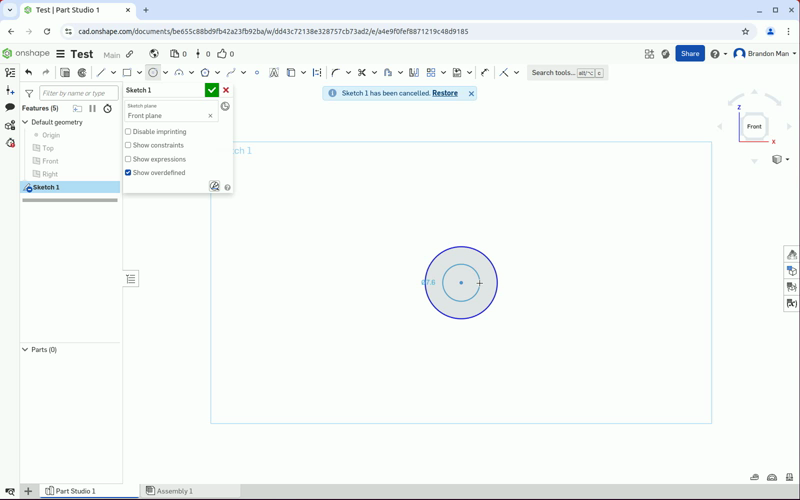
click(479, 282)
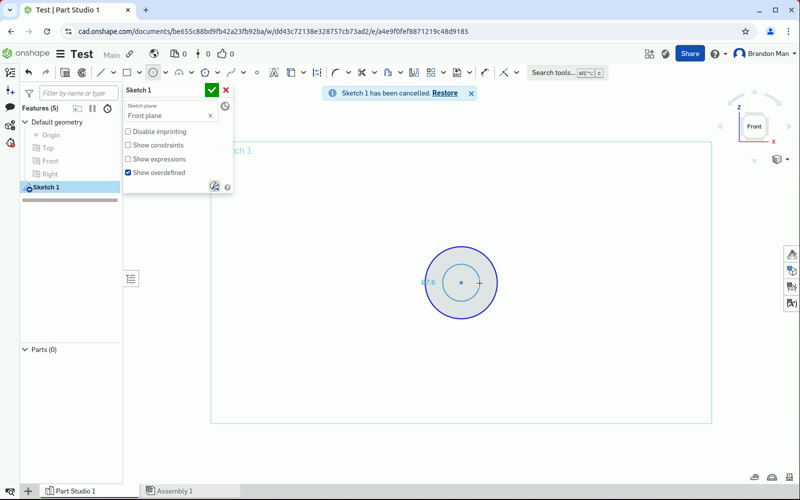
key(esc)
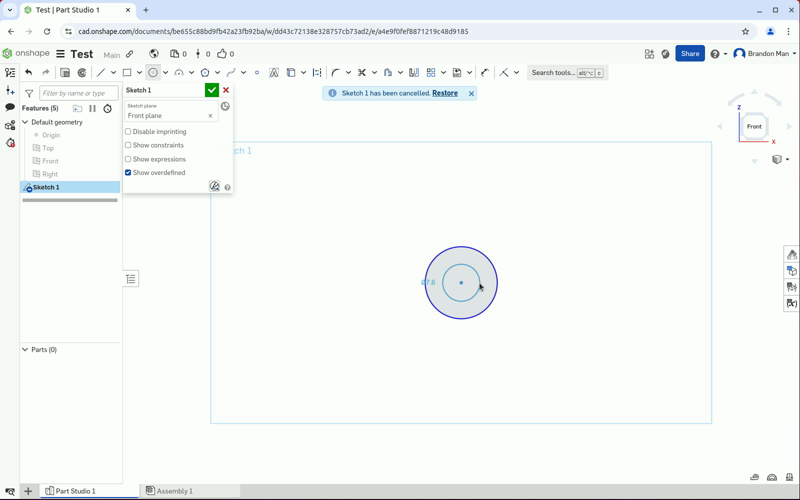
mouse_move(489, 271)
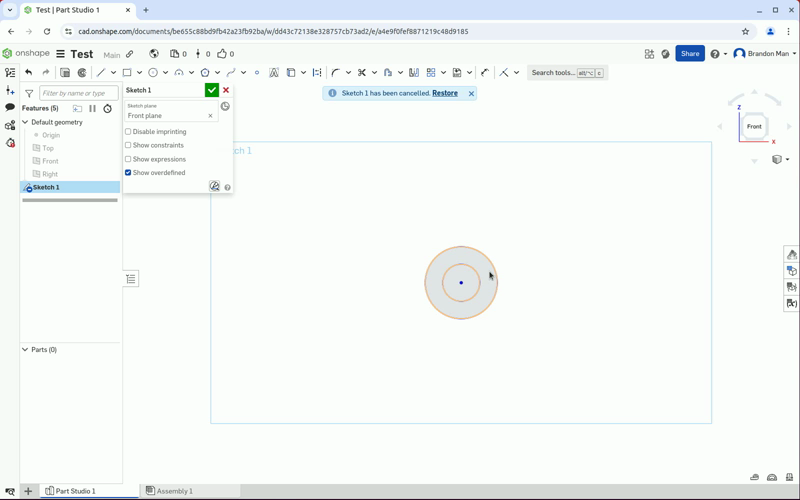
click(489, 271)
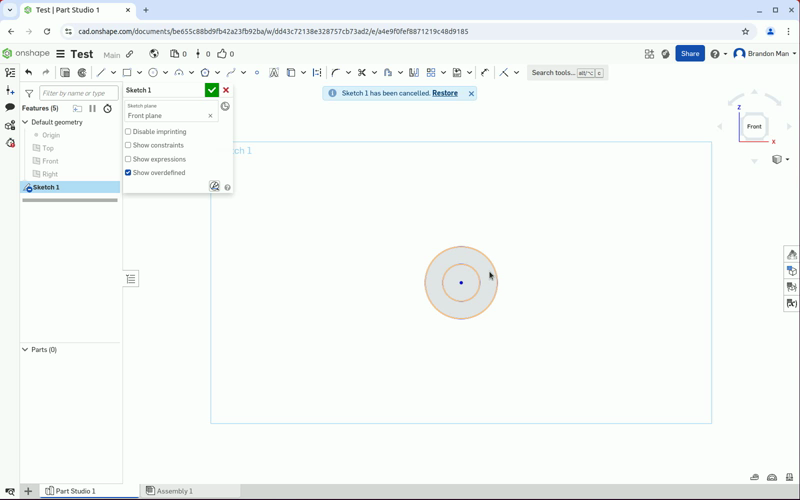
mouse_move(73, 352)
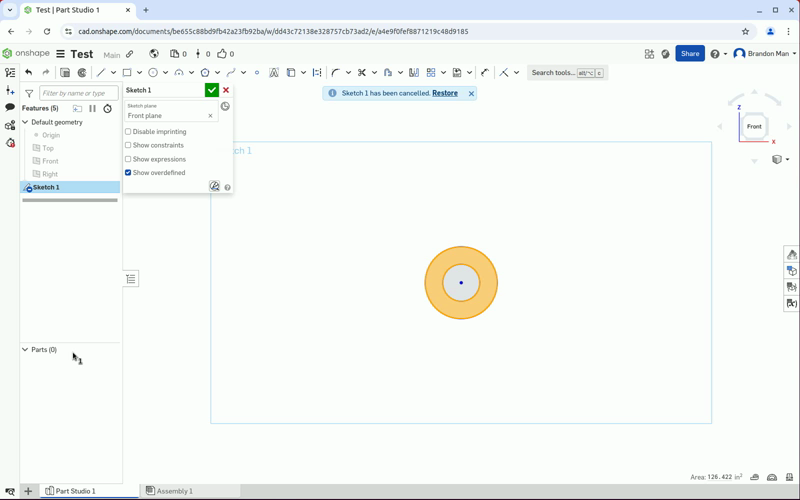
key(shift+y)
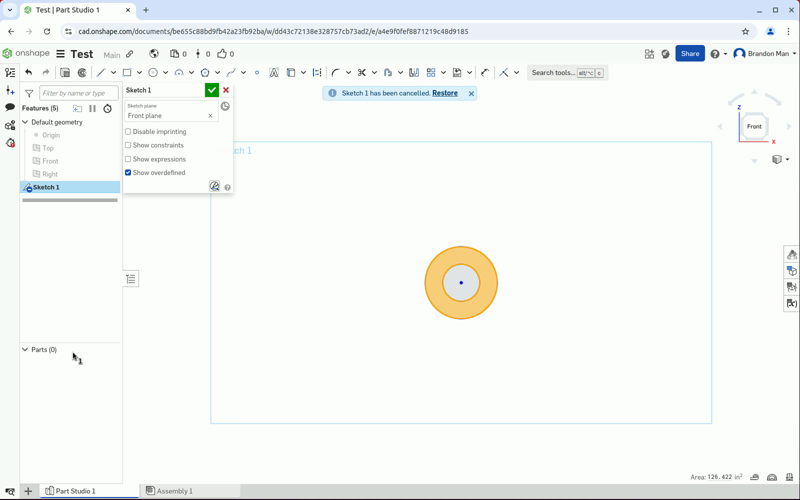
key(shift+e)
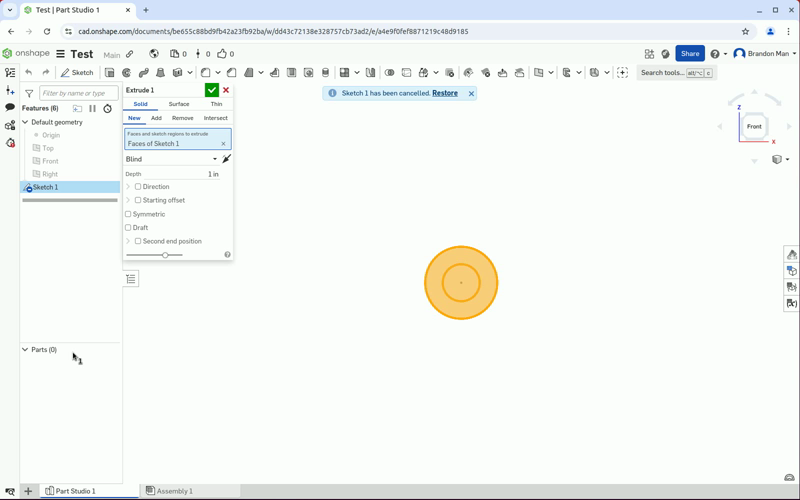
mouse_move(143, 106)
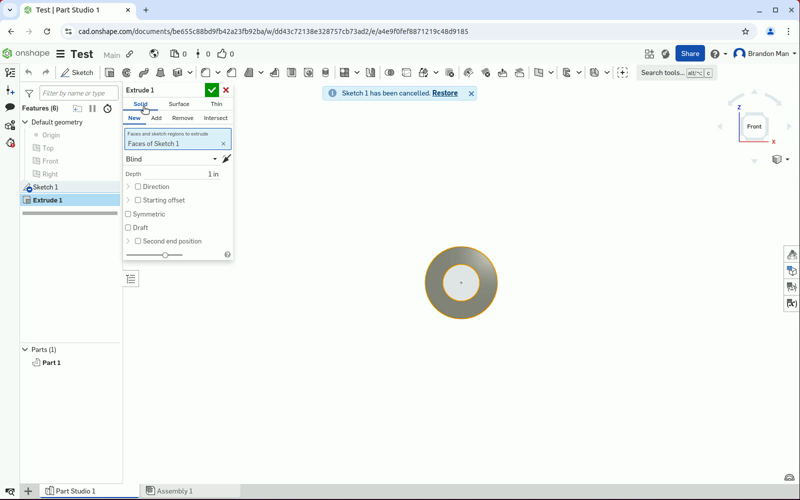
click(143, 106)
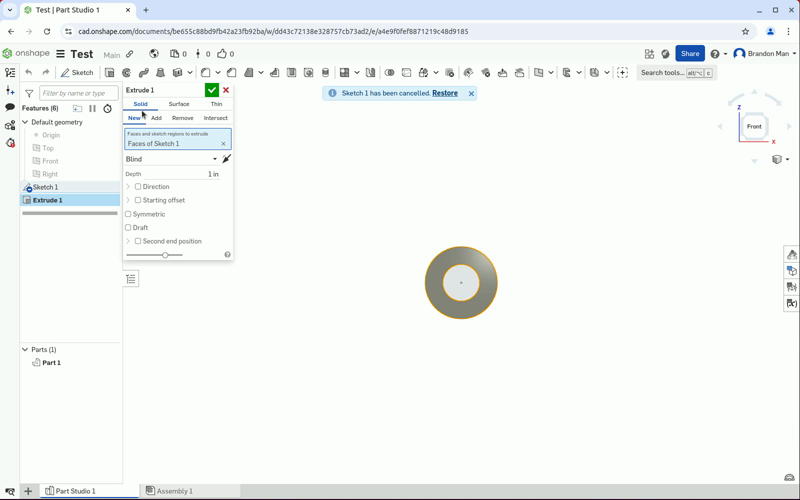
mouse_move(137, 120)
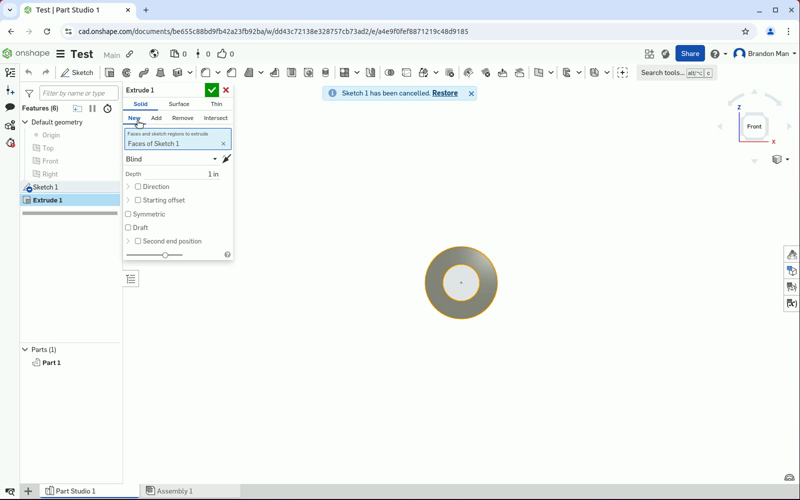
click(137, 120)
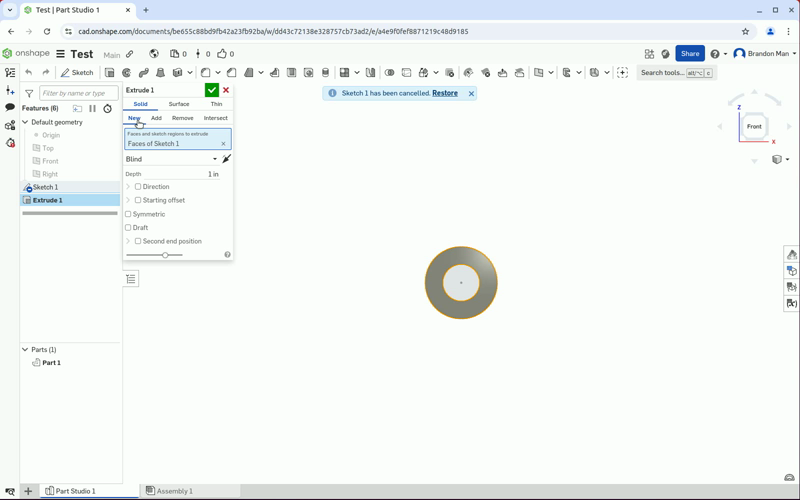
key(tab, 4)
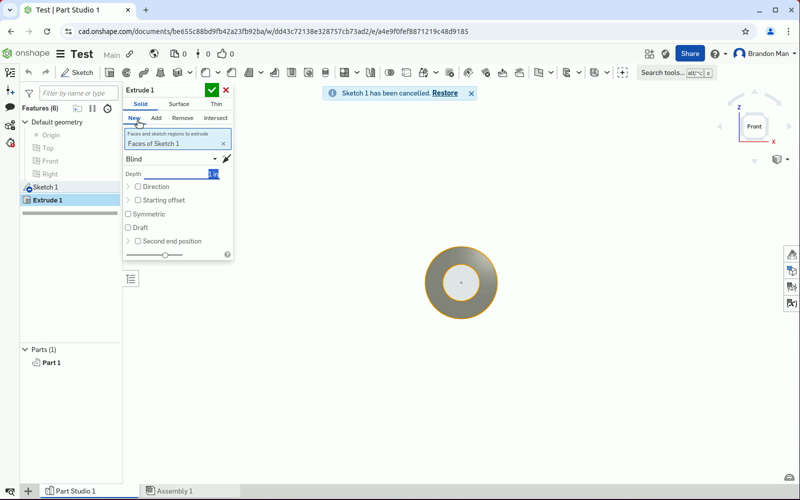
text(3.129)
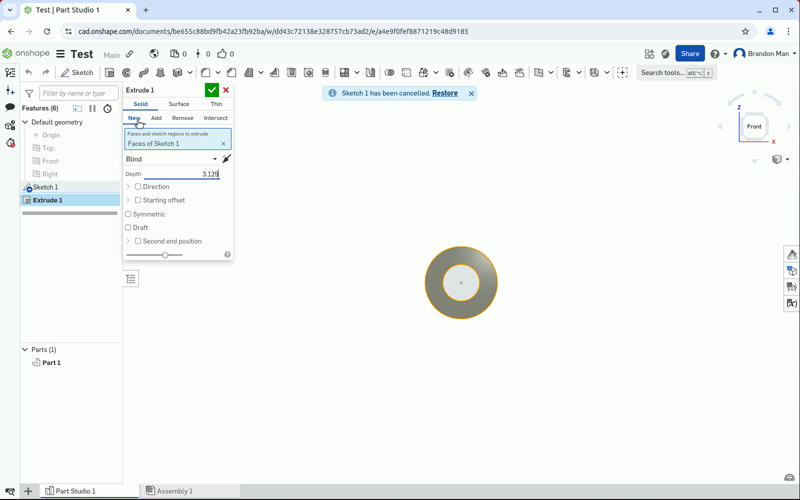
key(enter)
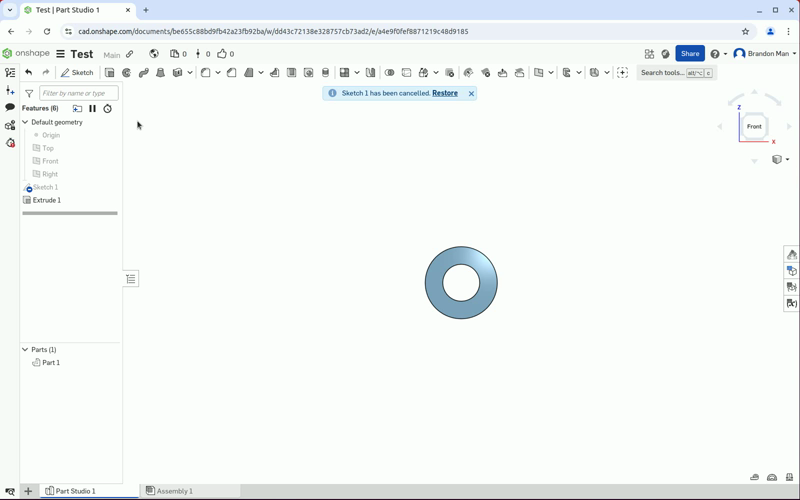
key(shift+h)
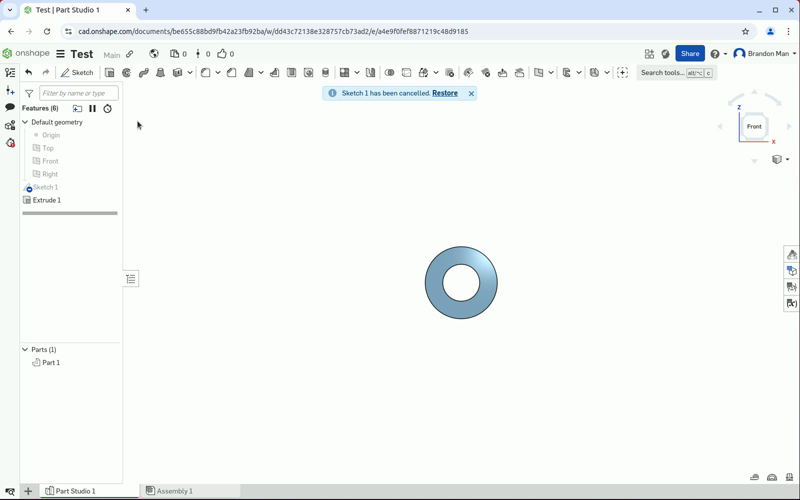
key(shift+h)
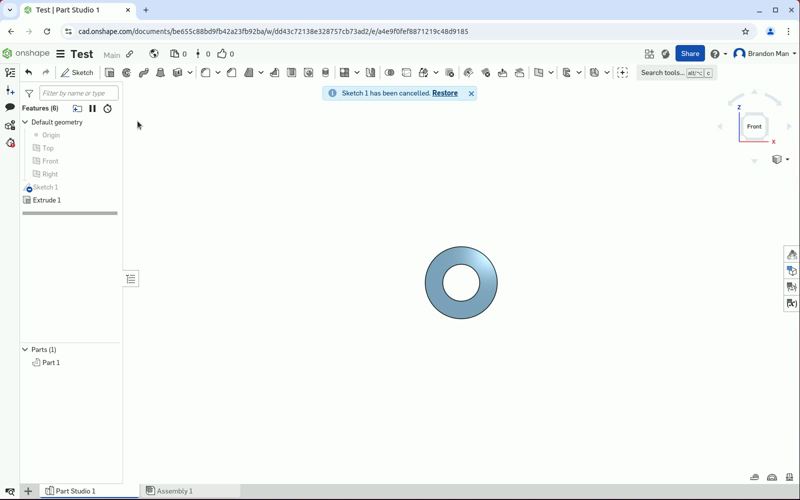
mouse_move(73, 189)
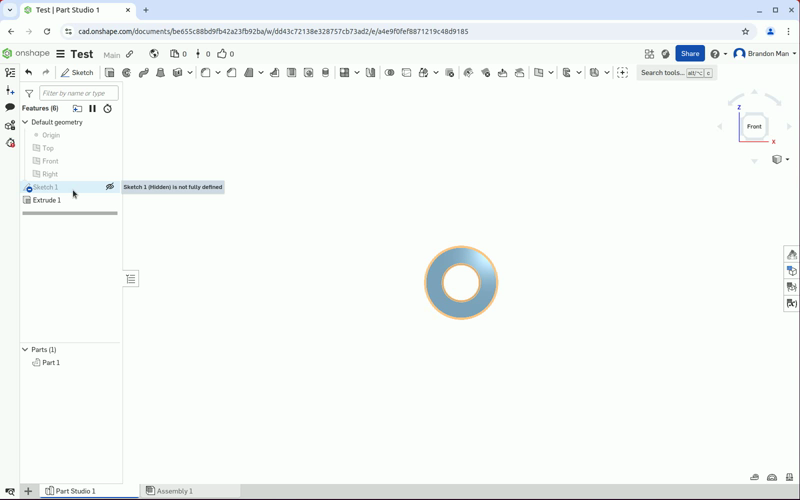
click(73, 189)
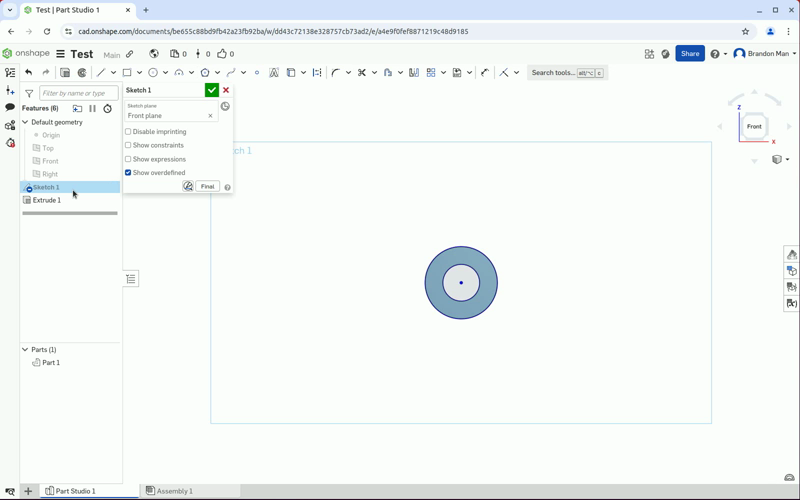
mouse_move(229, 92)
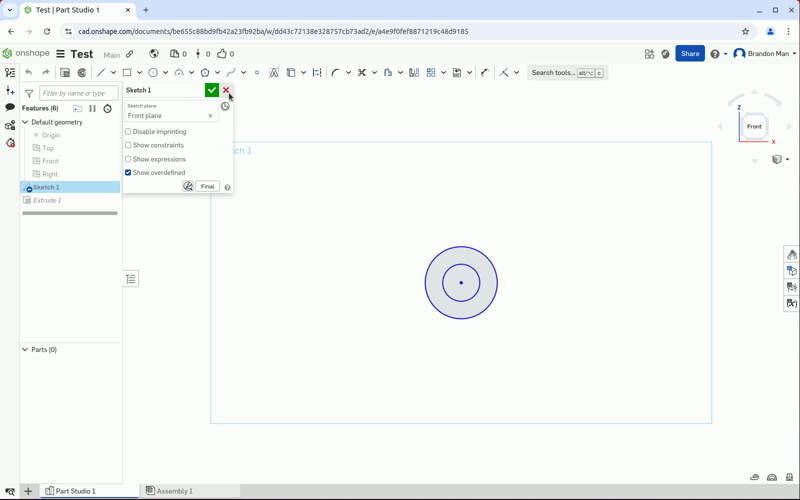
click(229, 92)
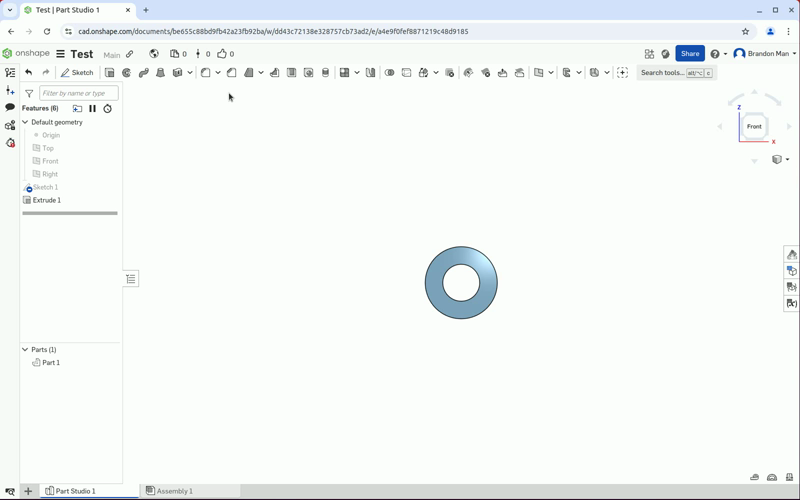
mouse_move(541, 75)
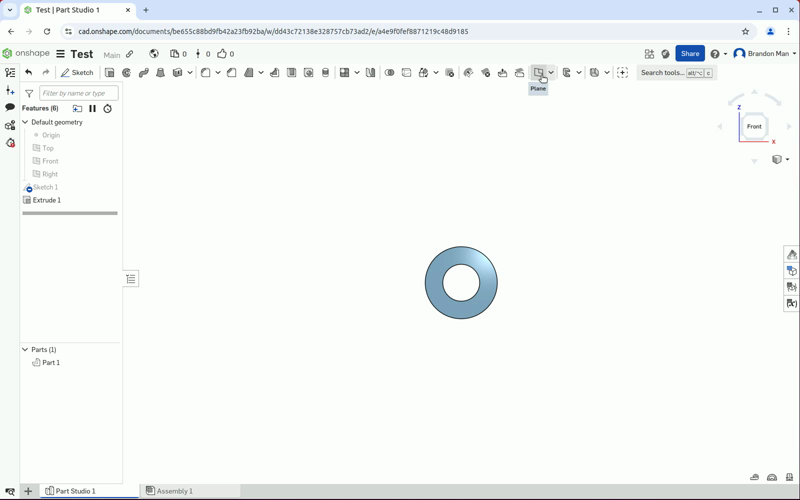
click(541, 75)
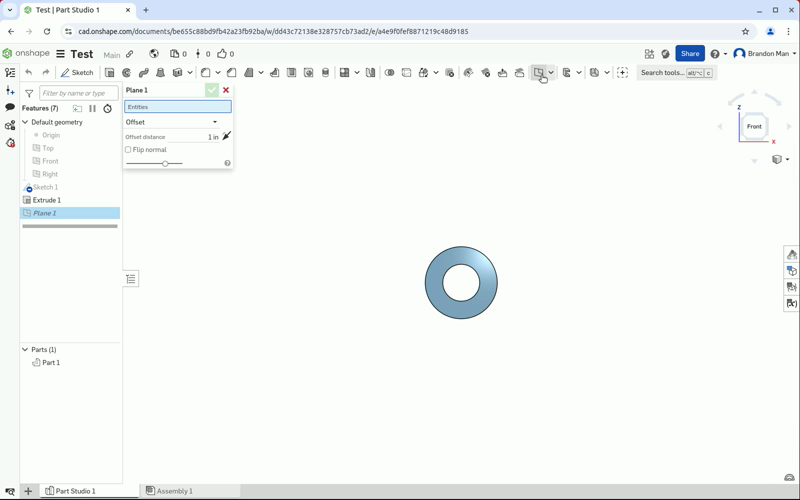
mouse_move(73, 163)
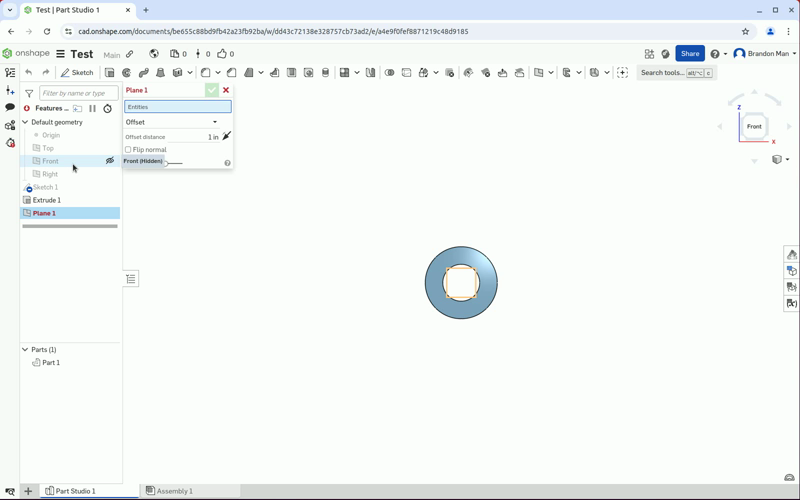
click(73, 163)
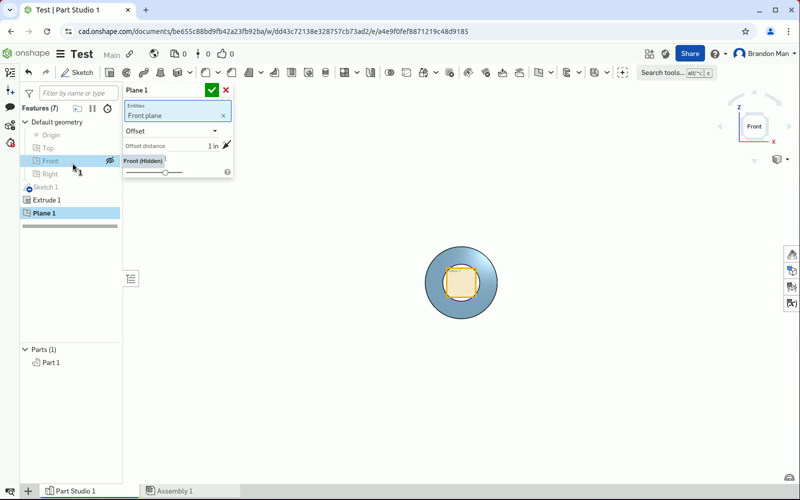
key(tab, 2)
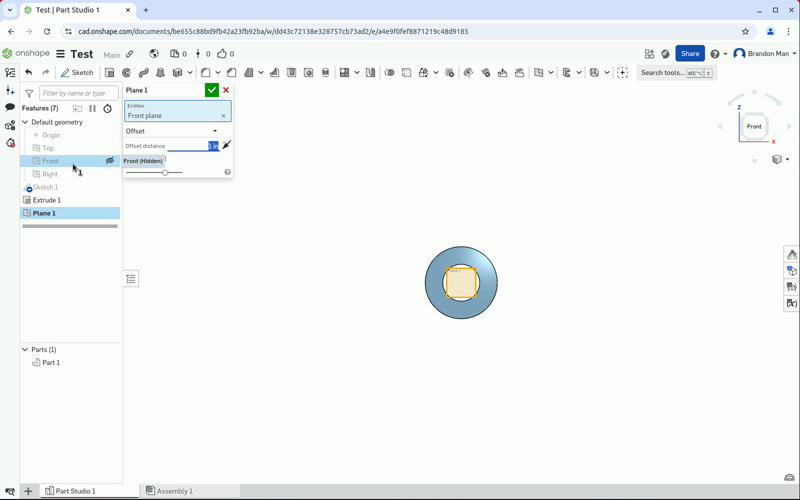
text(3.143)
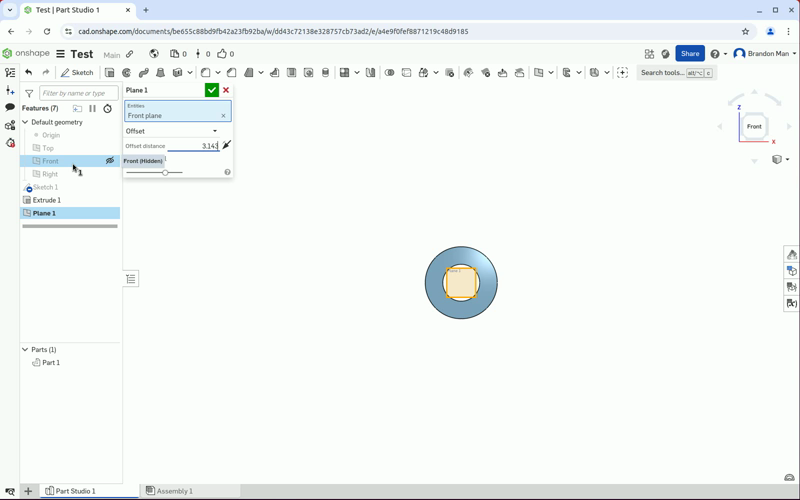
key(enter, 2)
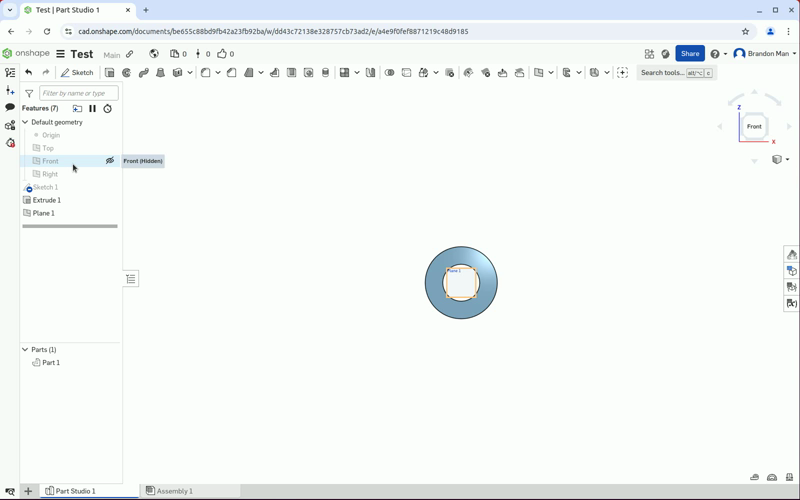
key(shift+s)
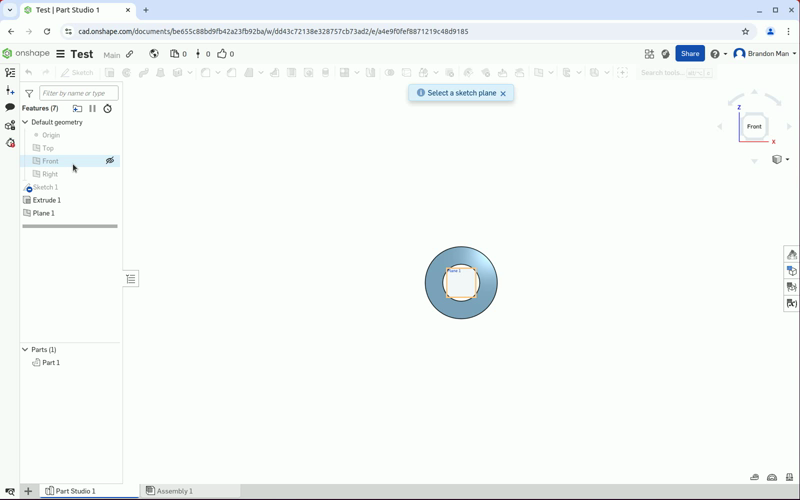
mouse_move(73, 215)
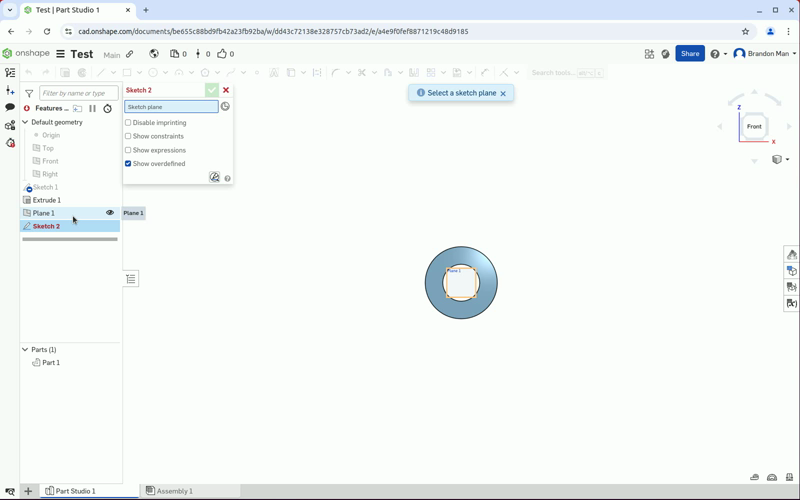
click(73, 215)
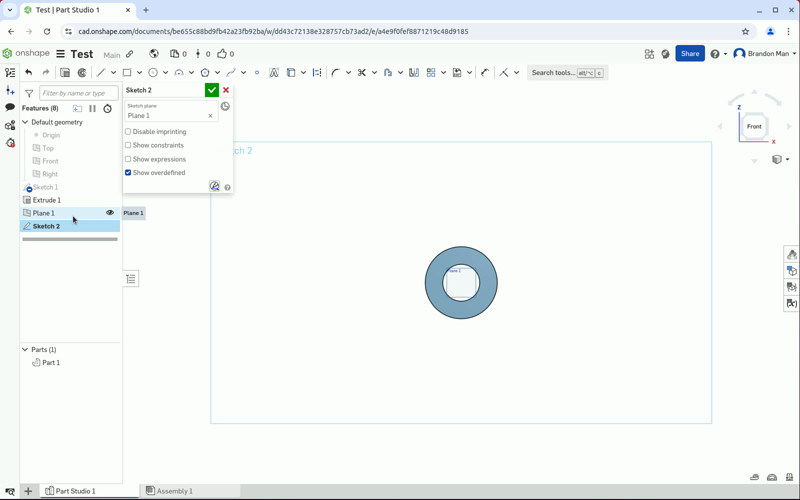
mouse_move(73, 352)
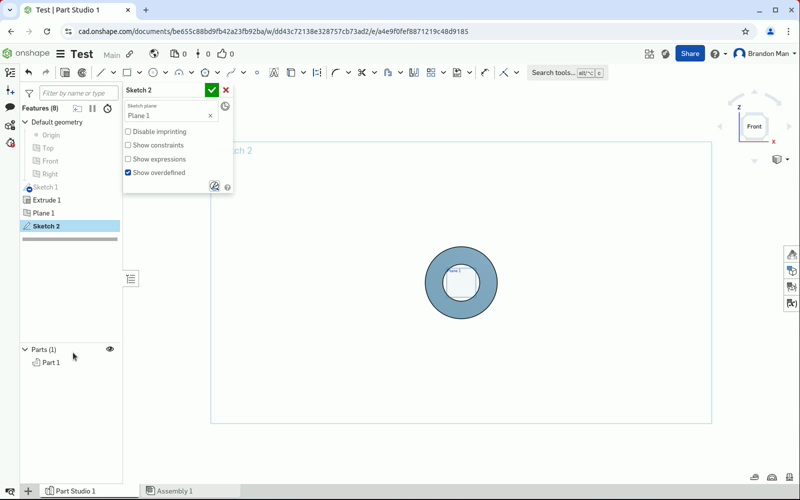
key(y)
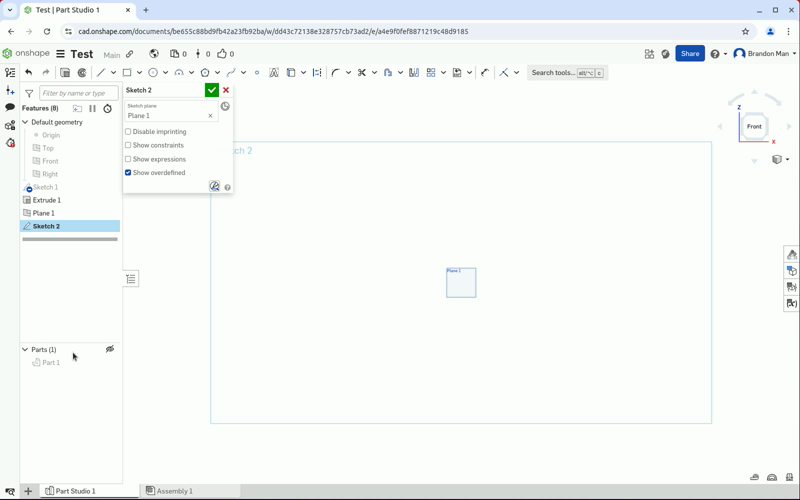
key(c)
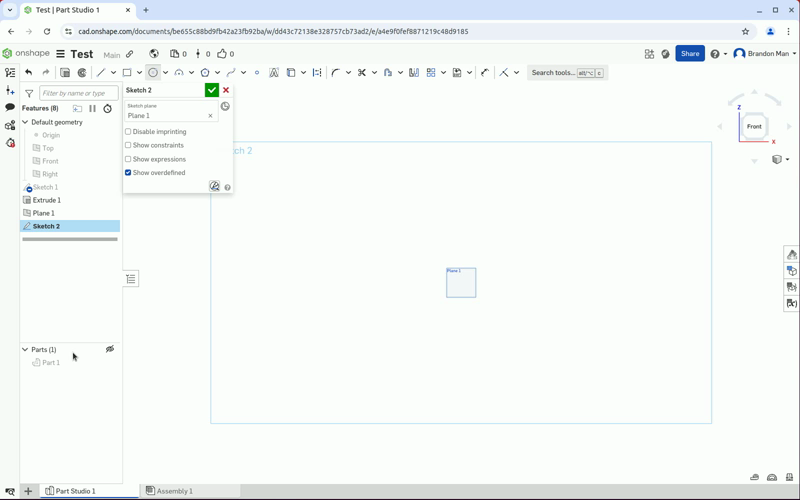
key_down(shift)
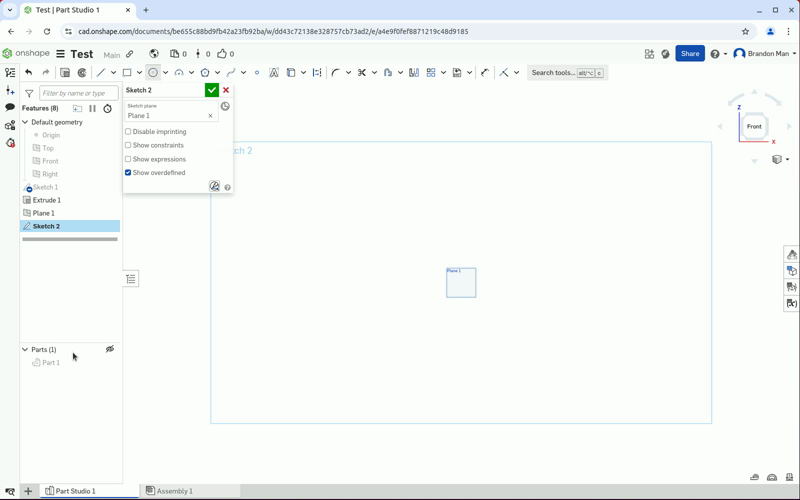
mouse_move(461, 282)
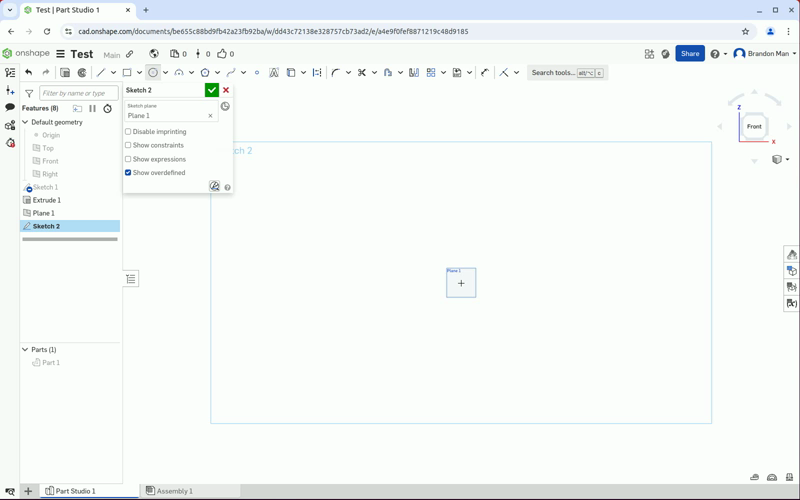
click(461, 282)
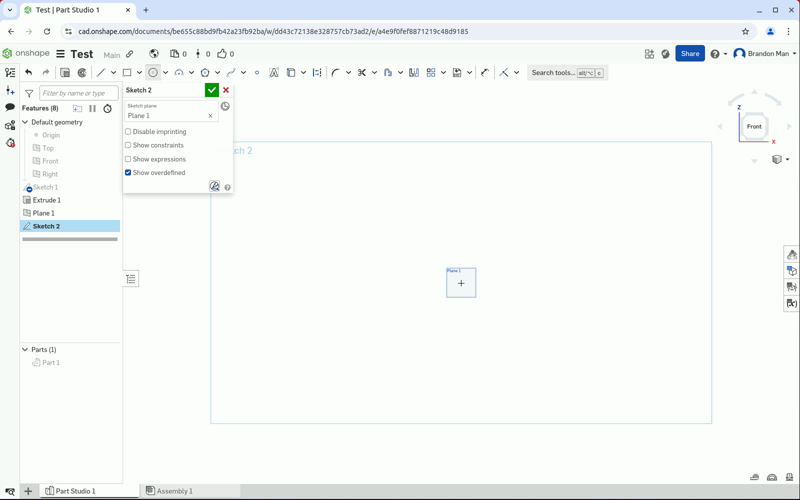
key_up(shift)
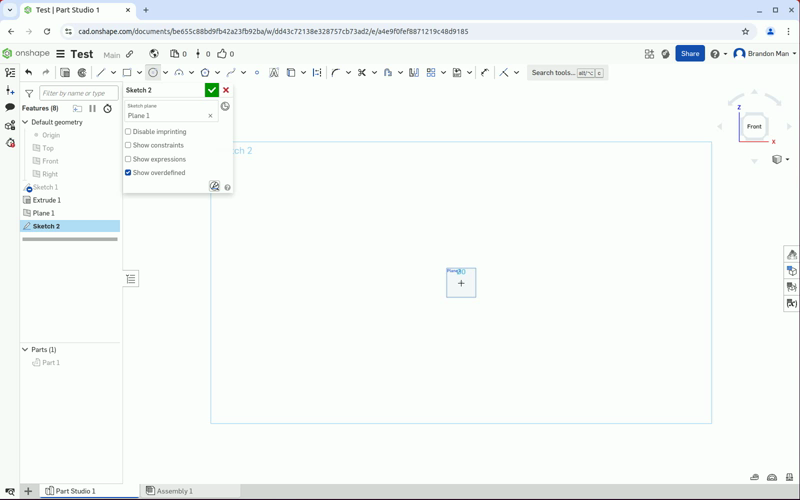
mouse_move(494, 282)
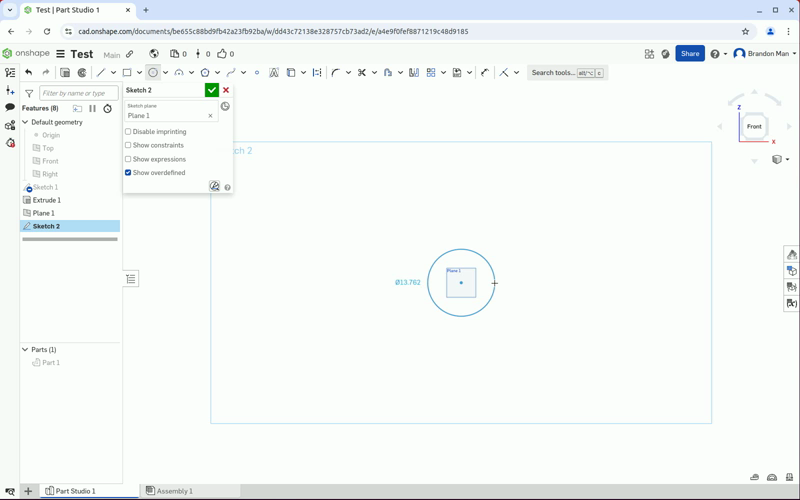
click(494, 282)
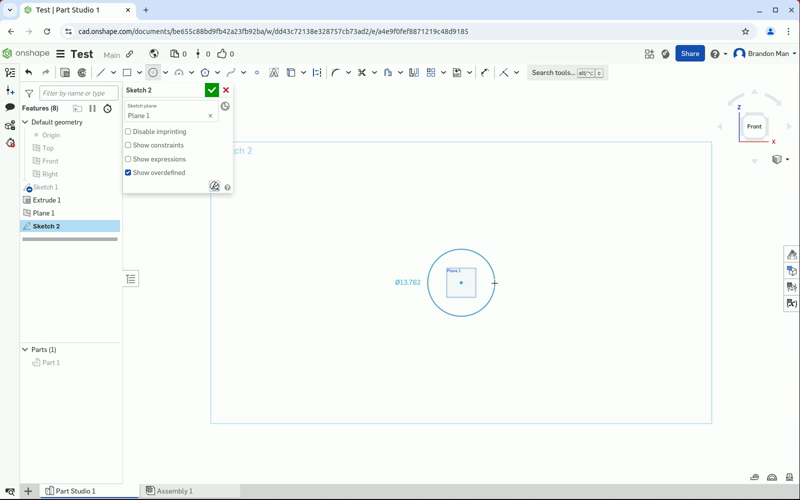
key(esc)
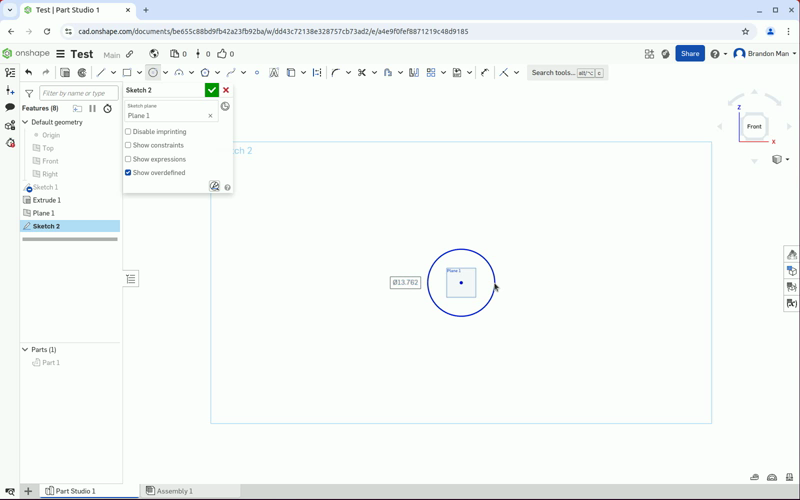
key(c)
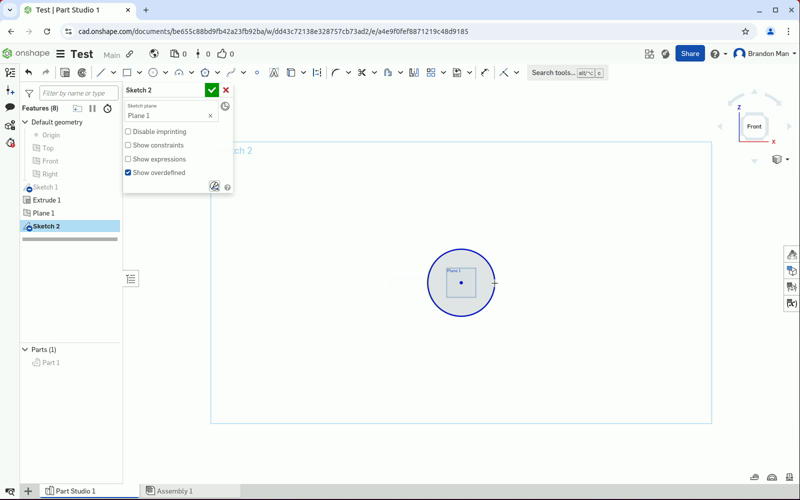
key_down(shift)
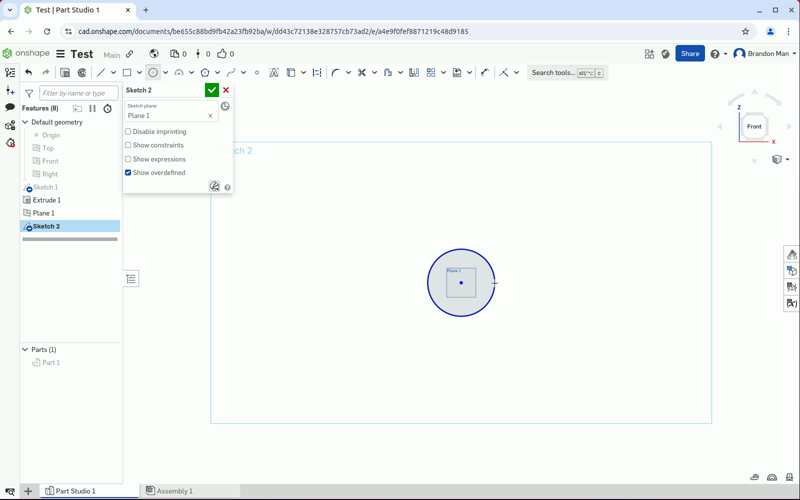
mouse_move(461, 282)
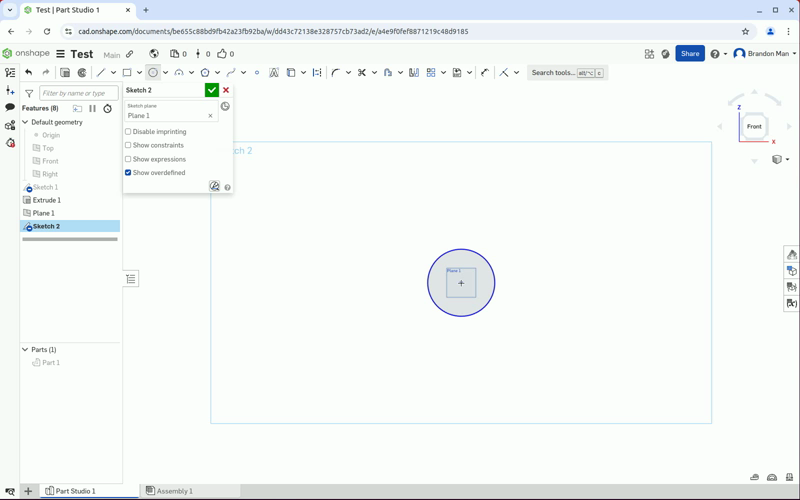
click(461, 282)
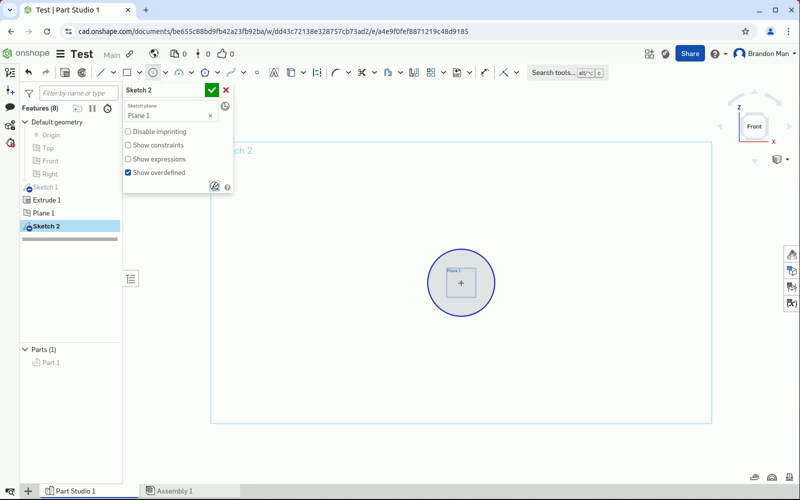
key_up(shift)
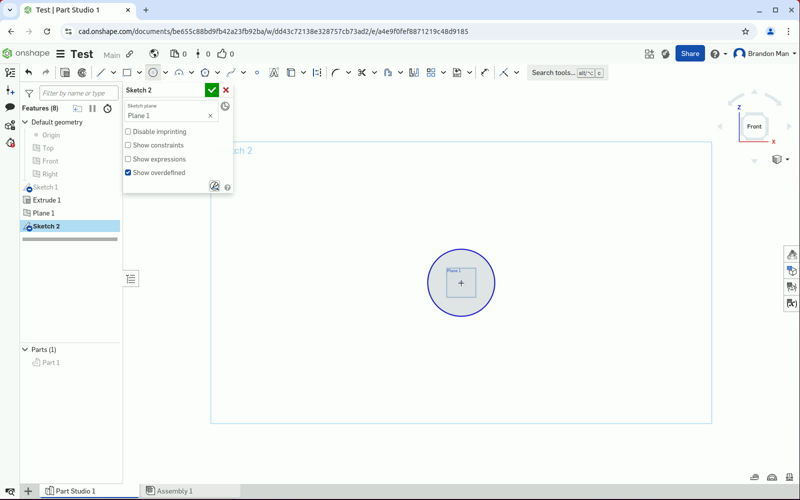
mouse_move(480, 282)
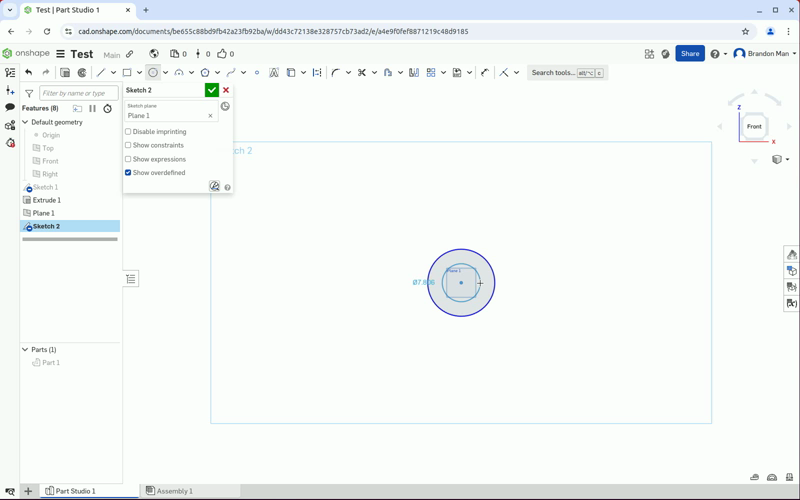
click(480, 282)
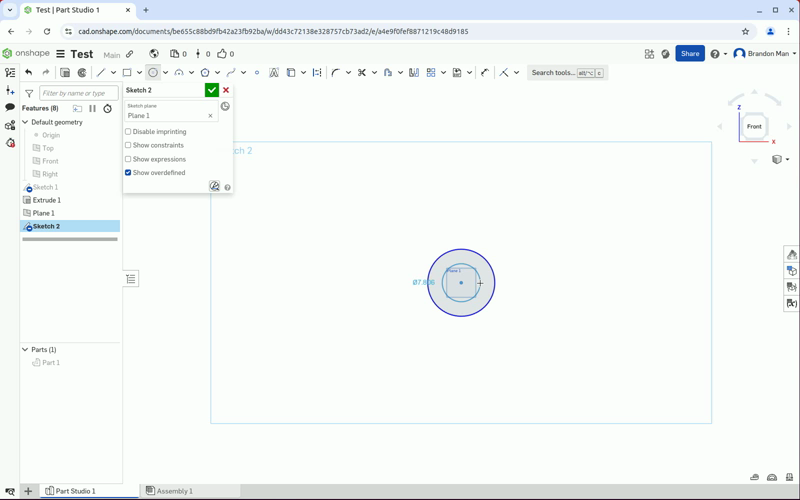
key(esc)
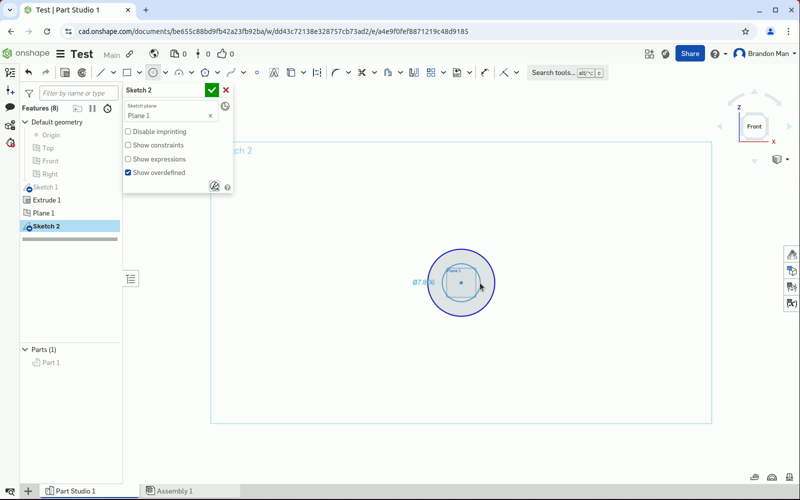
mouse_move(438, 287)
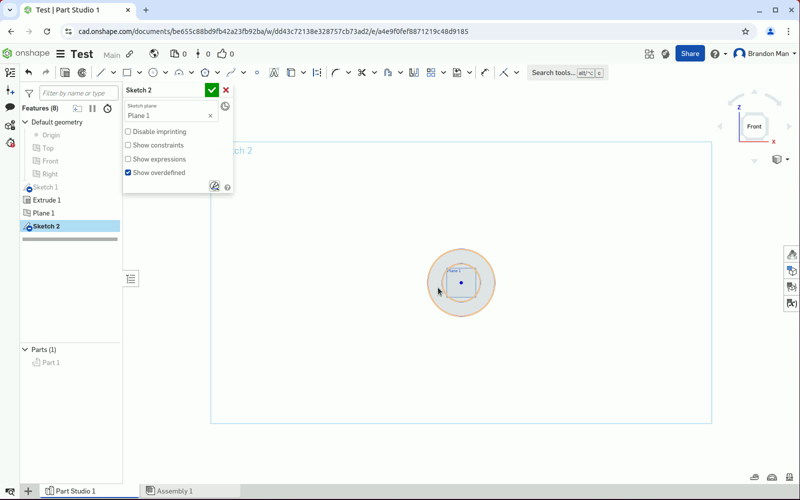
click(438, 287)
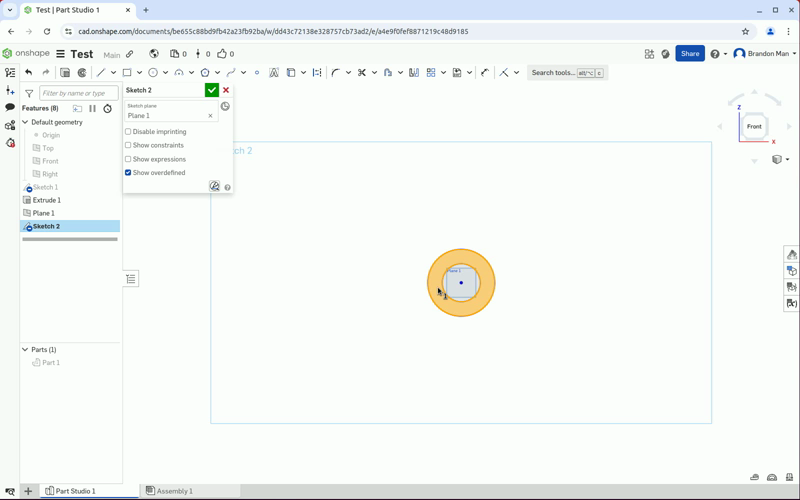
mouse_move(73, 352)
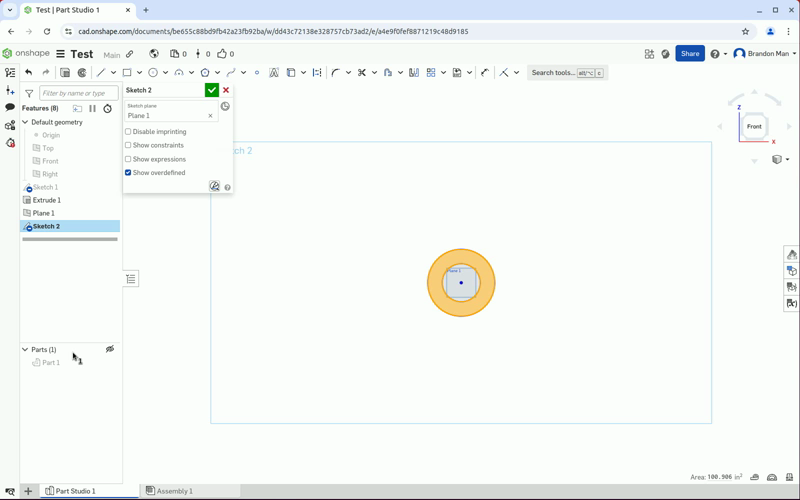
key(shift+y)
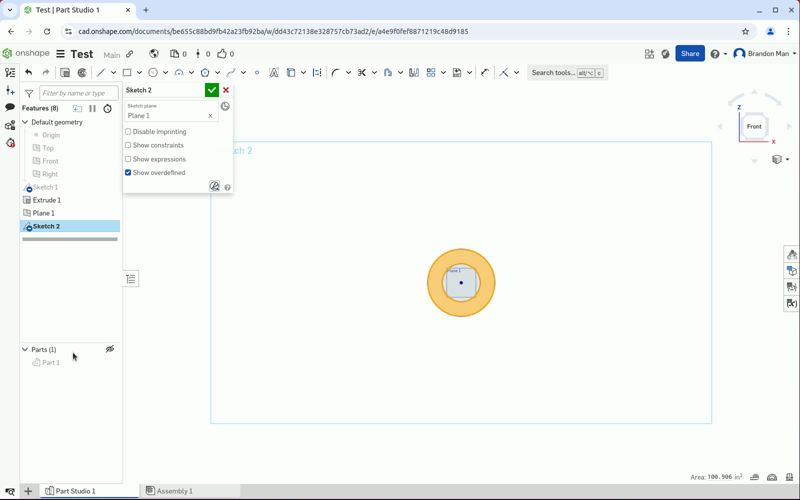
key(shift+e)
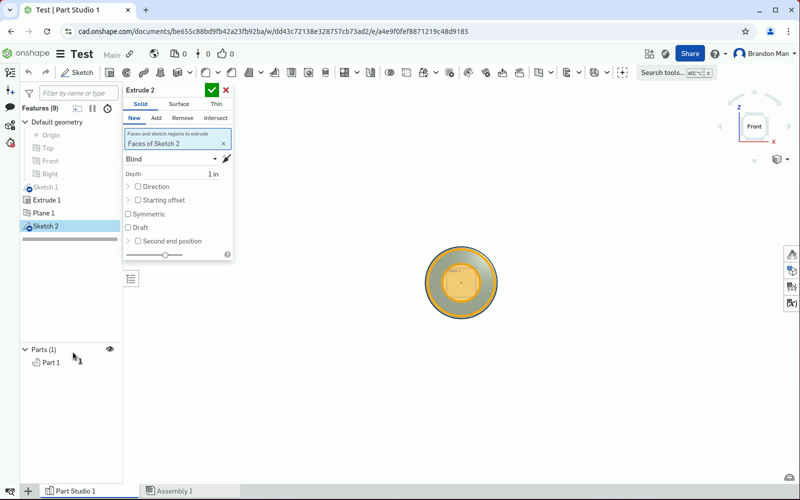
mouse_move(143, 106)
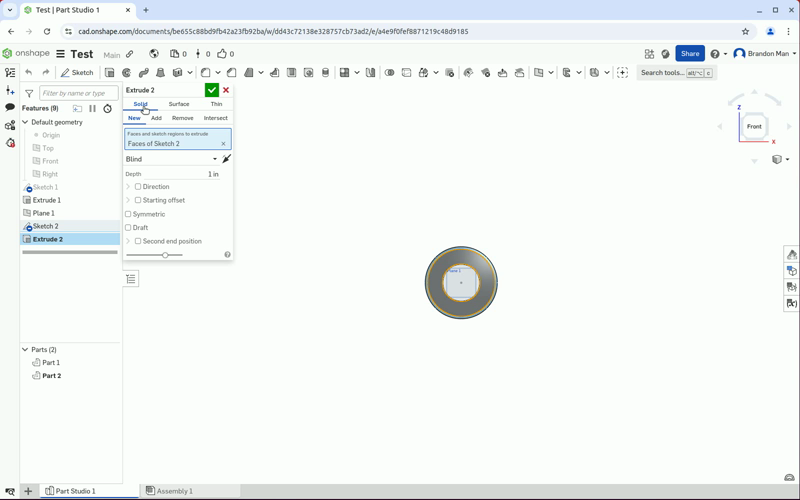
click(143, 106)
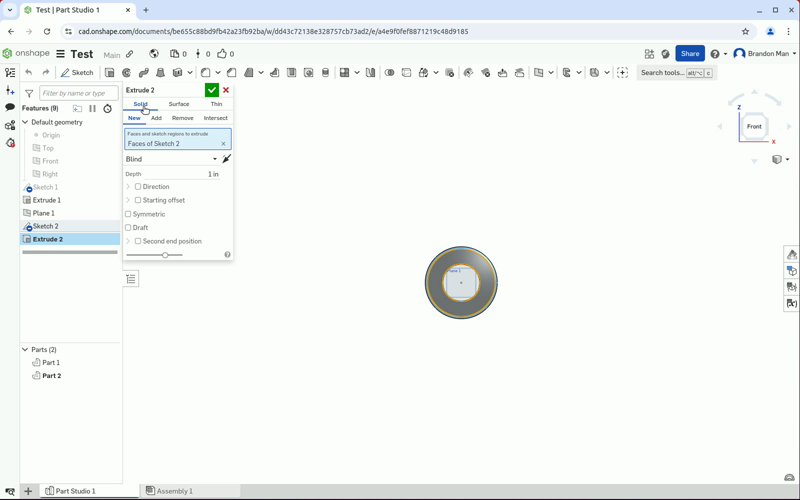
mouse_move(137, 120)
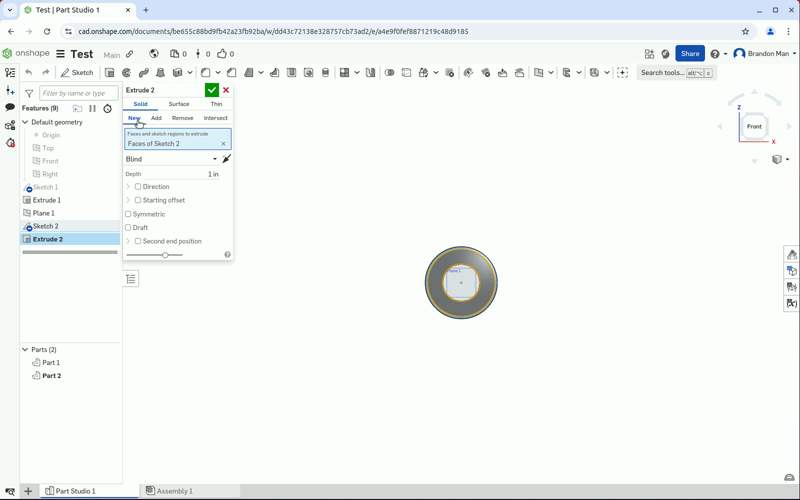
click(137, 120)
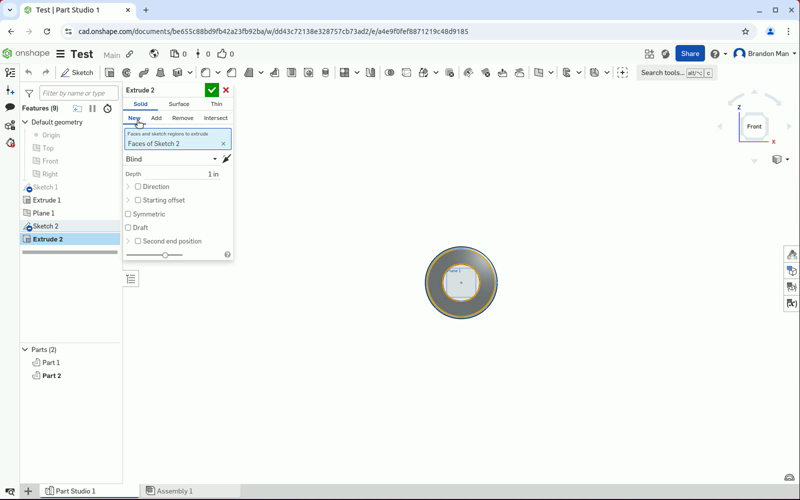
key(tab, 4)
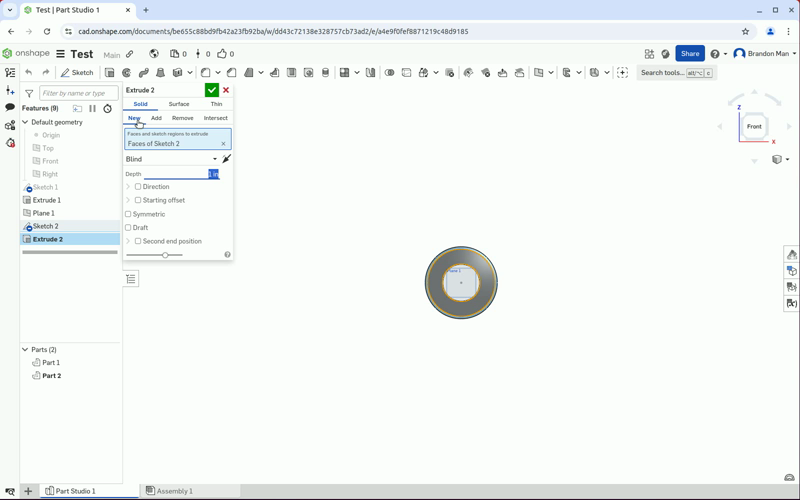
text(0.963)
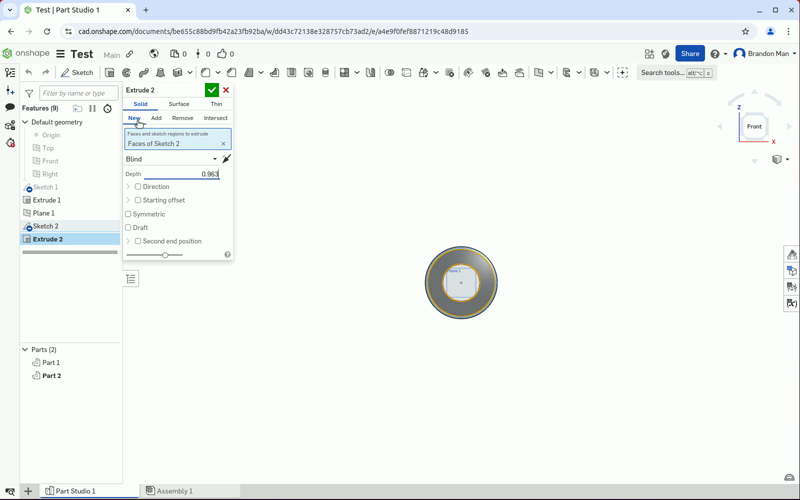
key(enter)
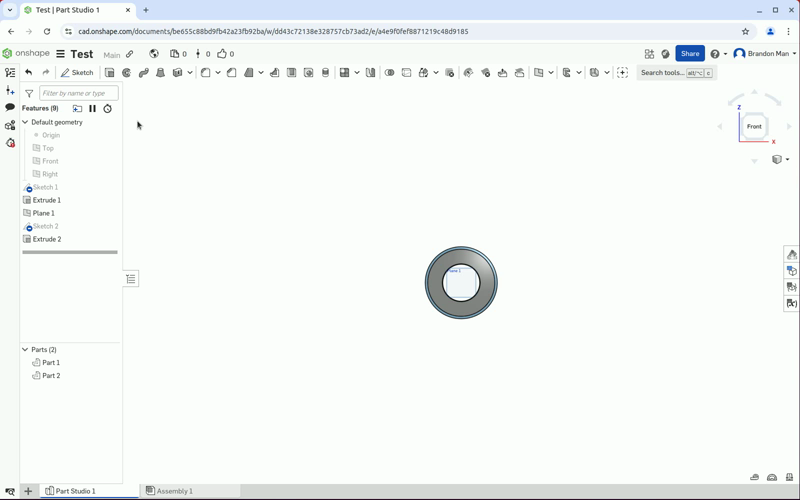
key(shift+h)
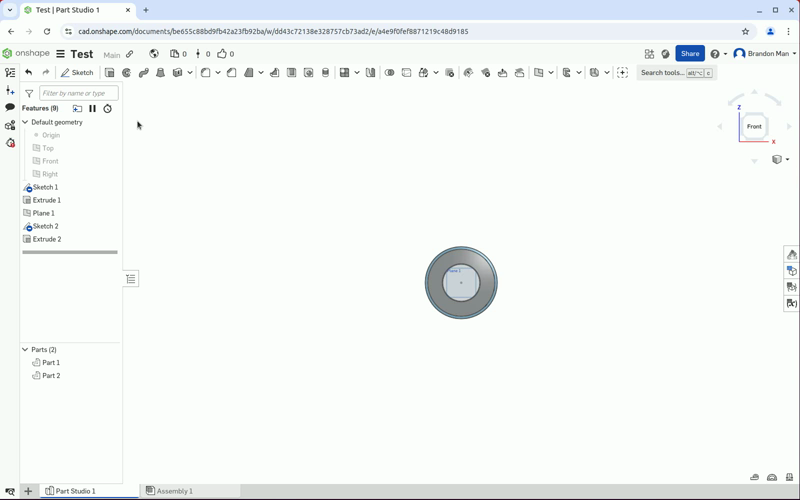
key(shift+h)
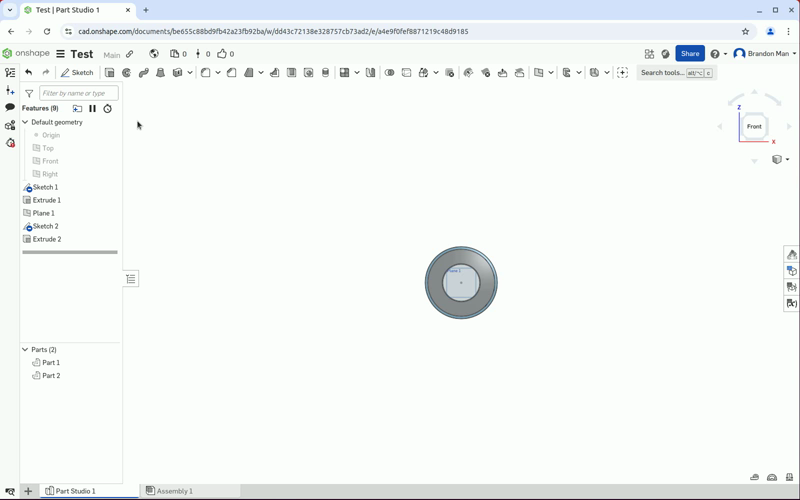
key(shift+7)
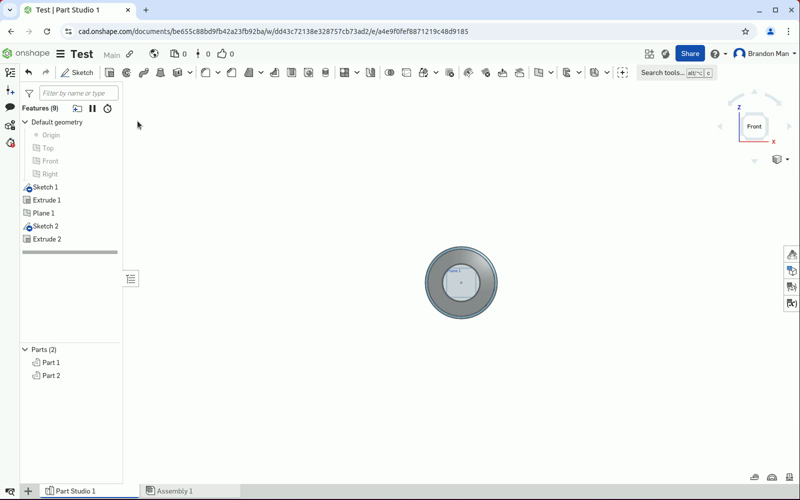
key(left, 2)
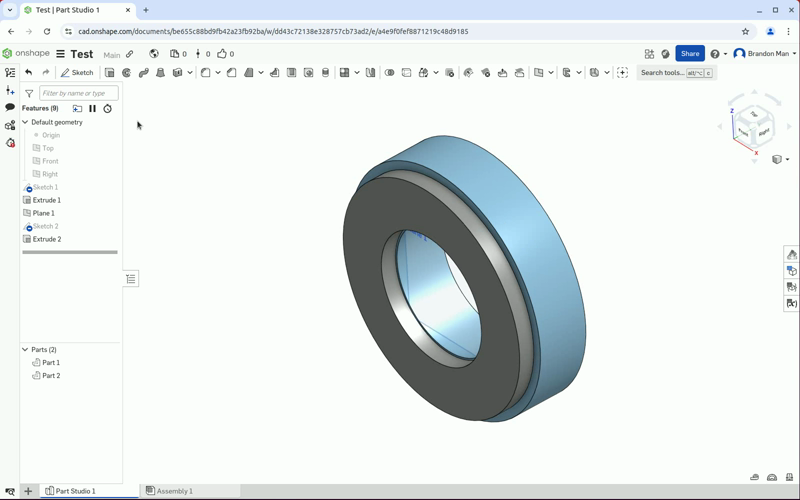
key(down, 2)
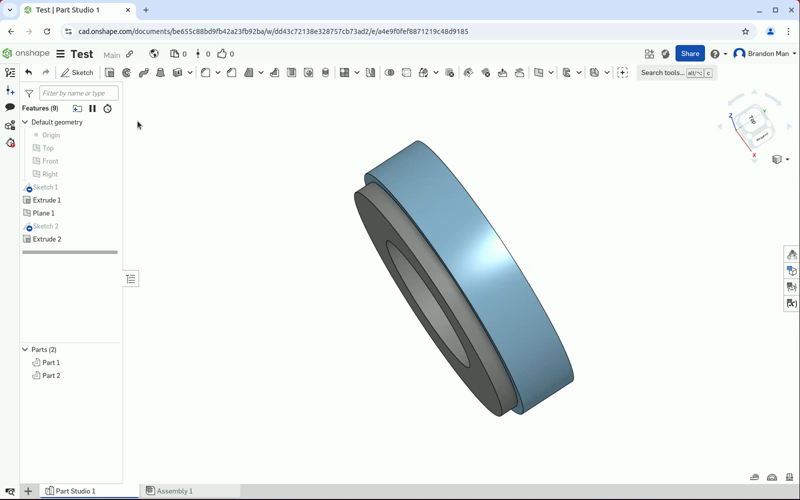
key(up, 2)
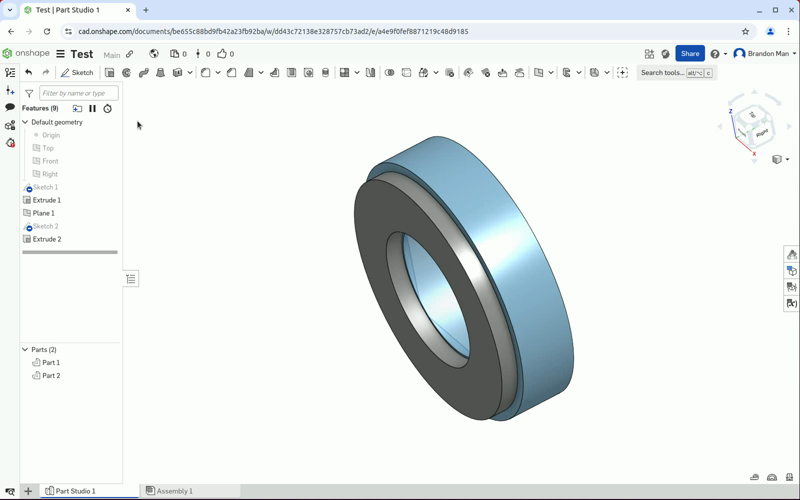
key(right, 2)
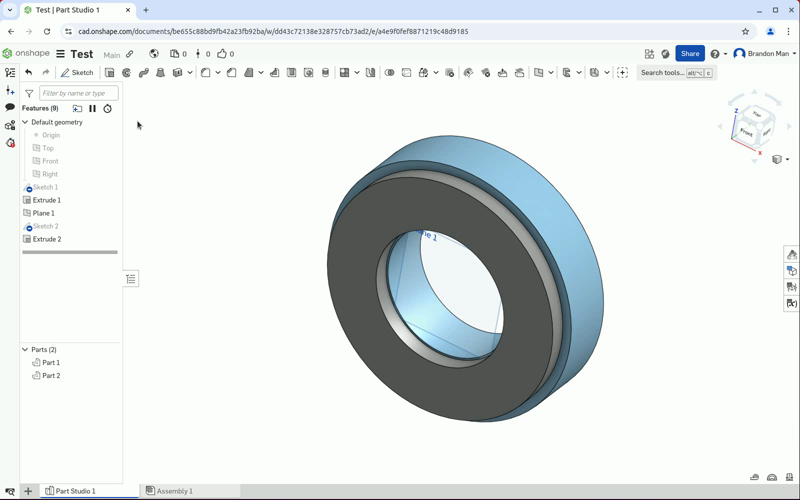
mouse_move(73, 189)
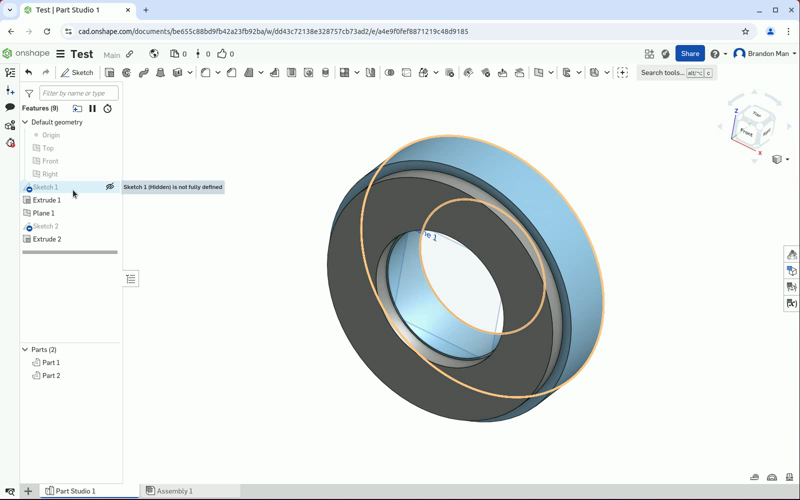
click(73, 189)